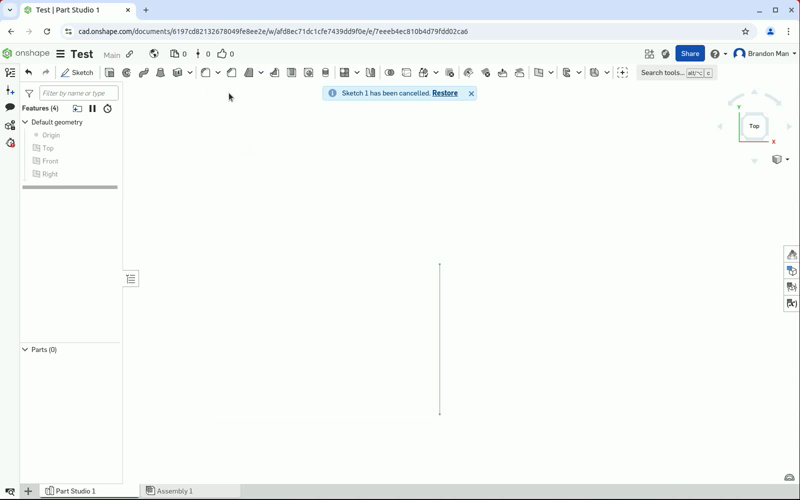
key(shift+h)
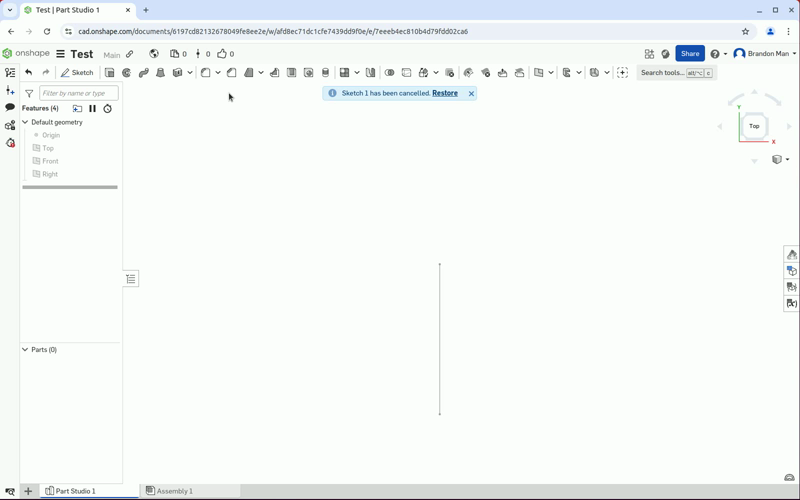
key(shift+s)
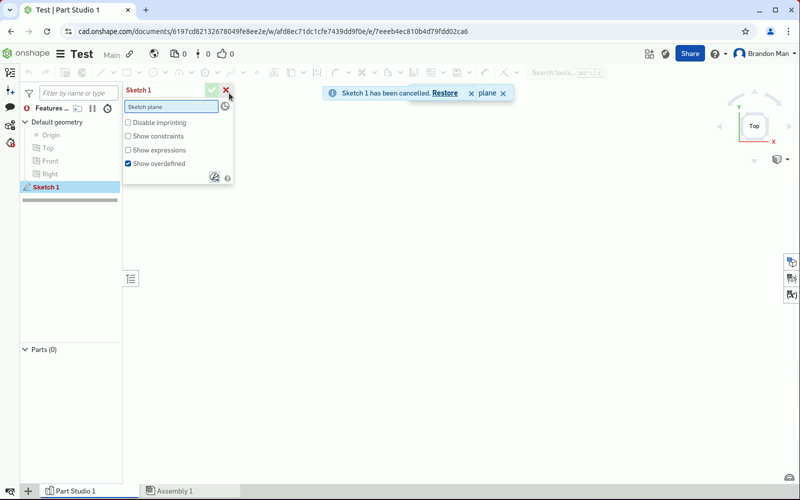
mouse_move(73, 150)
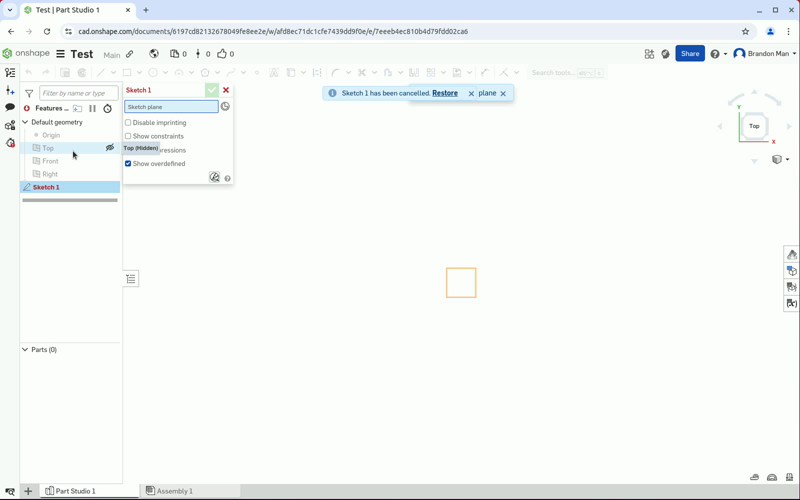
click(73, 150)
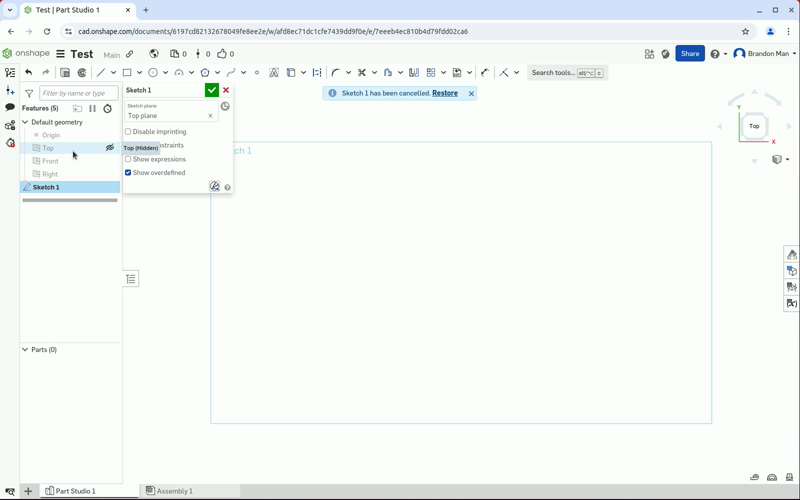
mouse_move(73, 352)
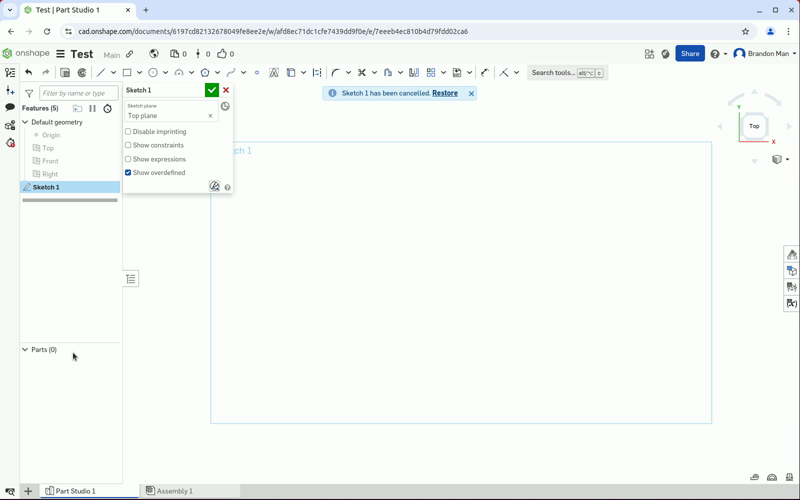
key(y)
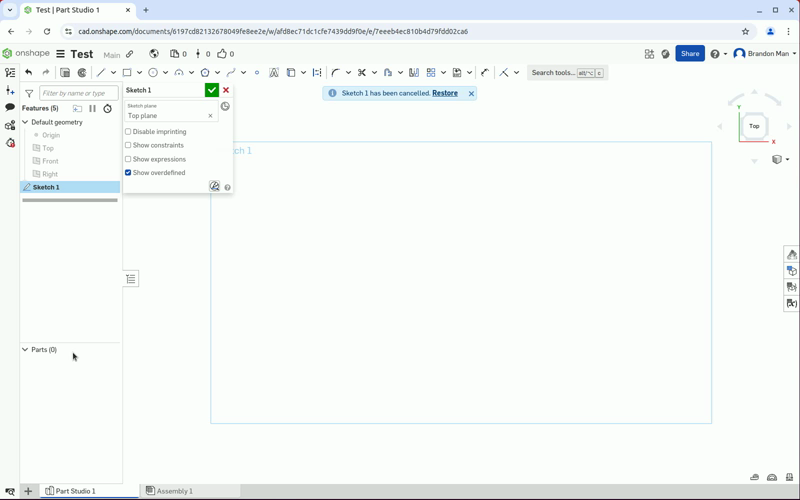
key(l)
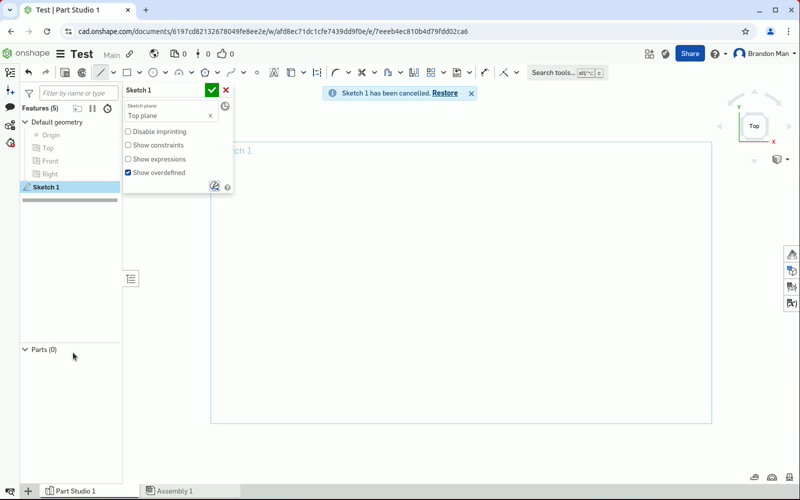
key_down(shift)
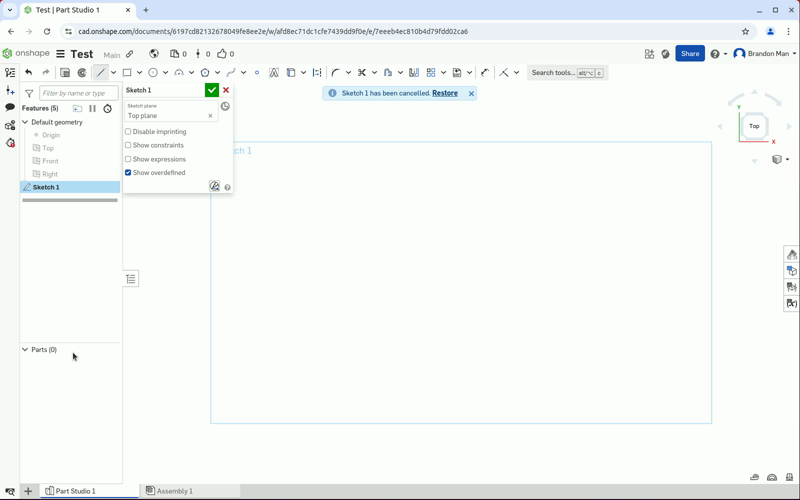
mouse_move(349, 282)
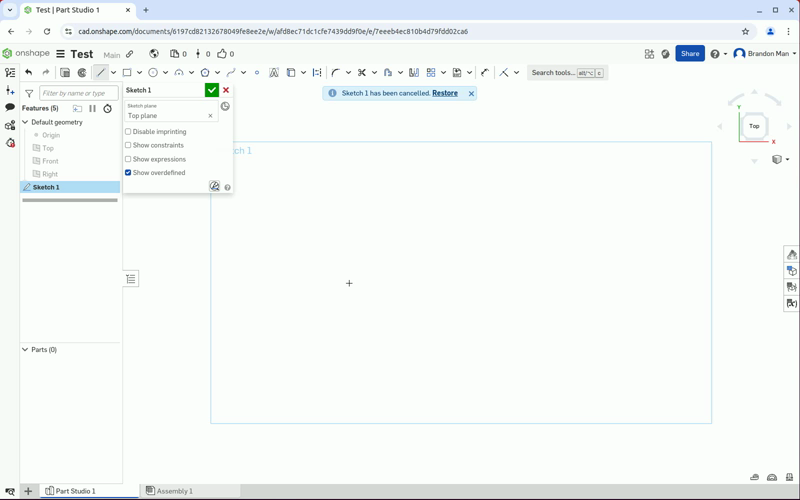
click(349, 282)
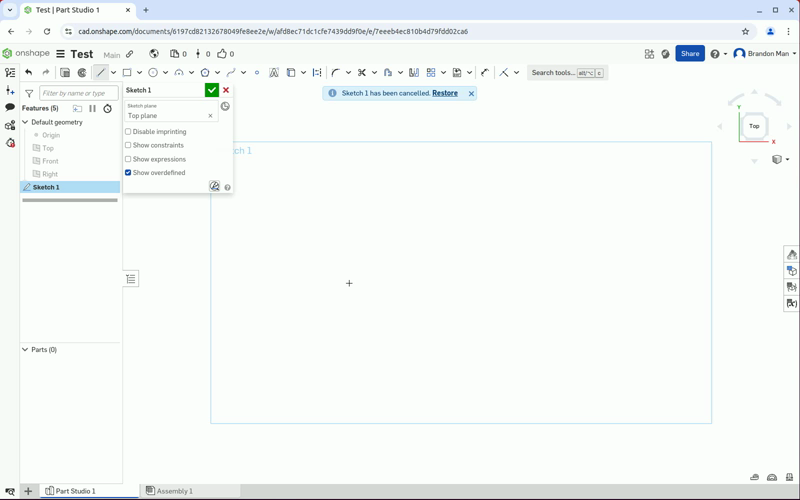
key_up(shift)
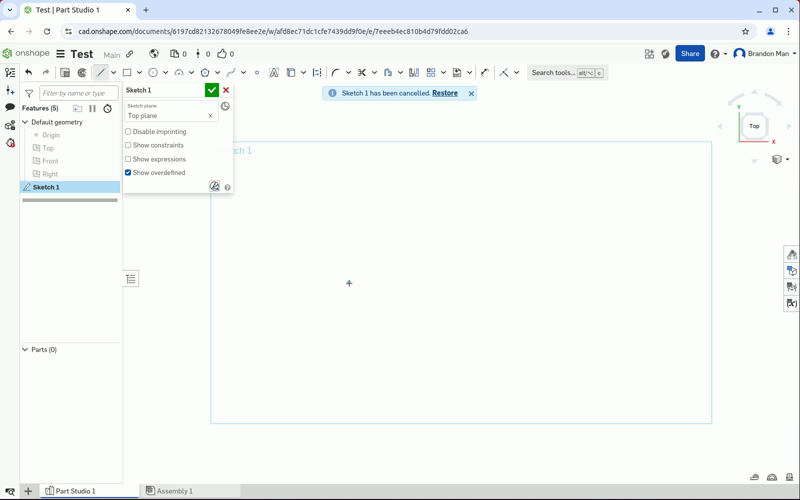
key_down(shift)
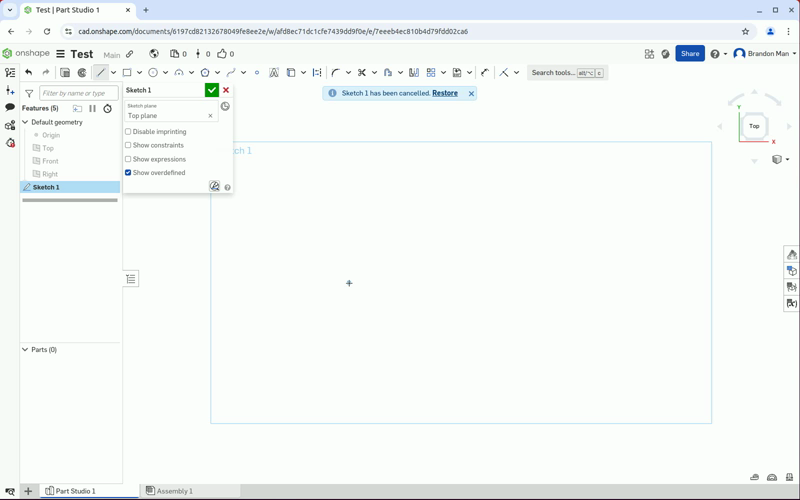
mouse_move(405, 378)
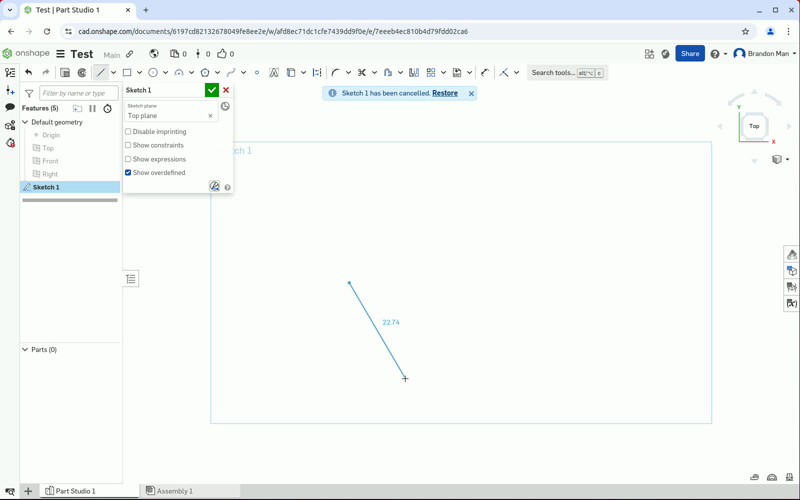
click(405, 378)
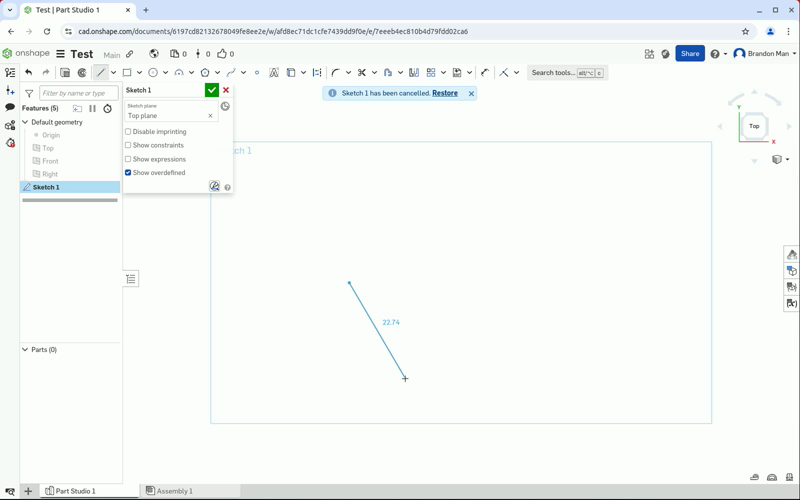
key_up(shift)
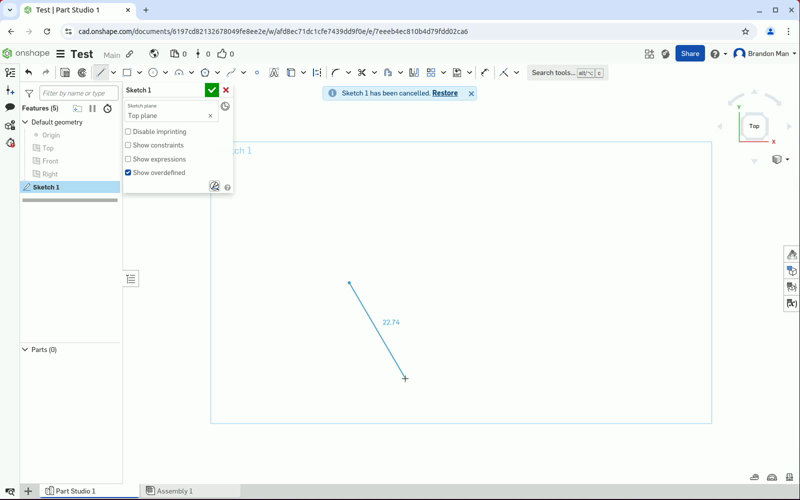
key_down(shift)
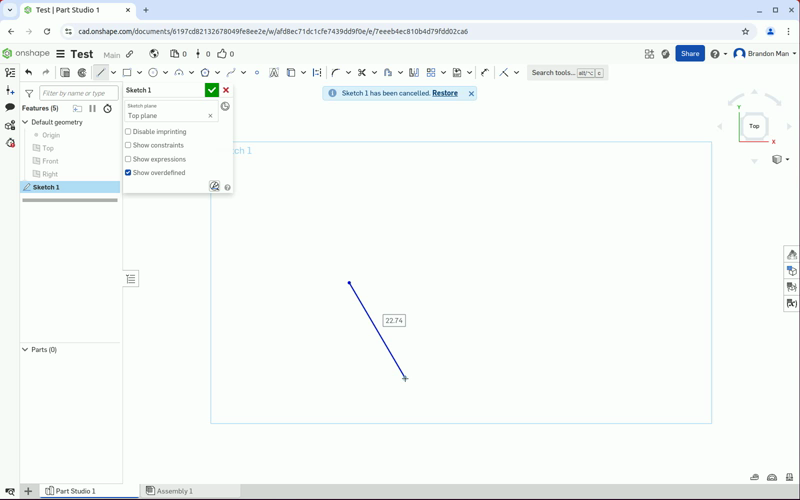
mouse_move(514, 378)
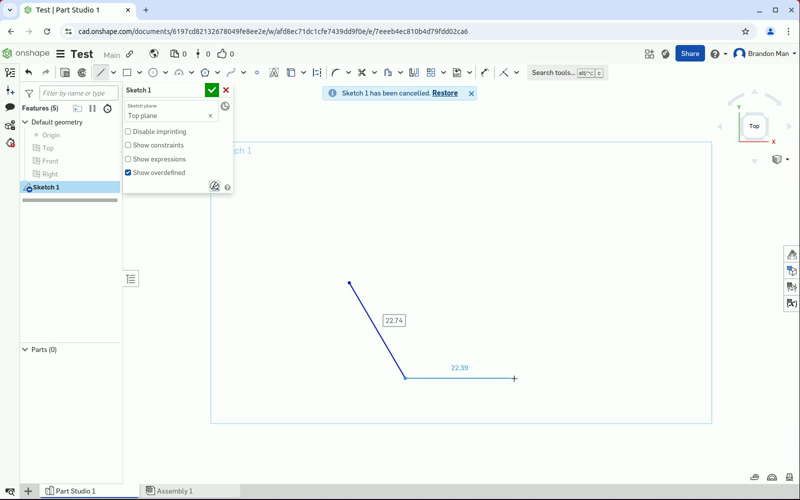
click(514, 378)
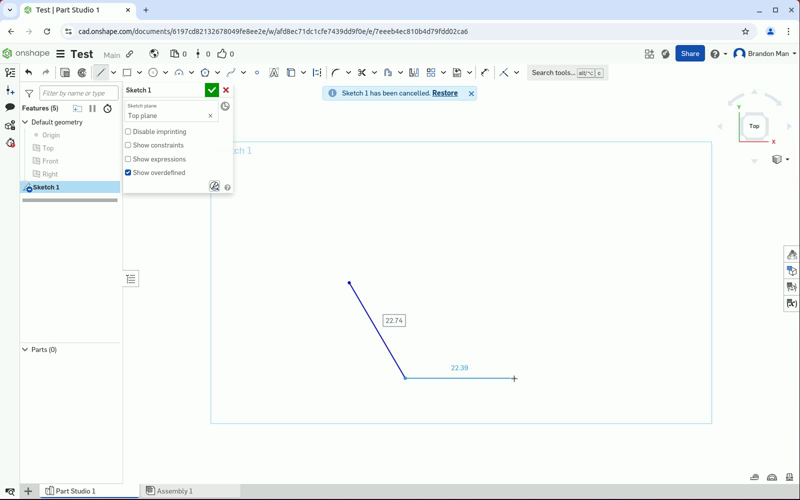
key_up(shift)
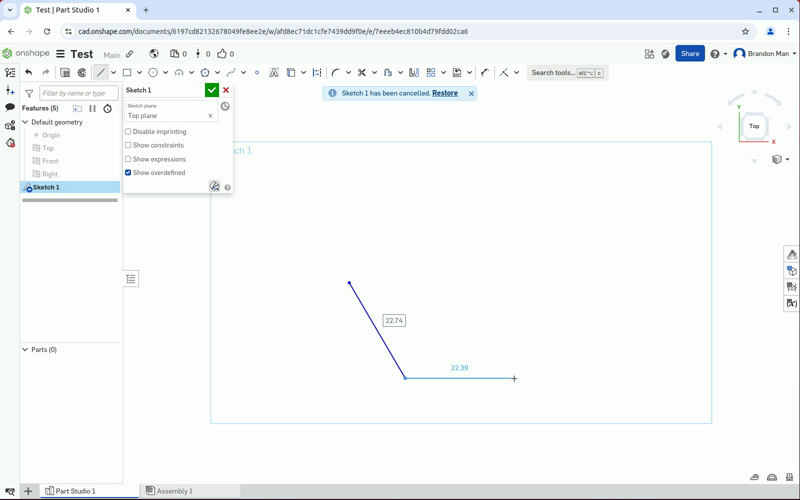
key_down(shift)
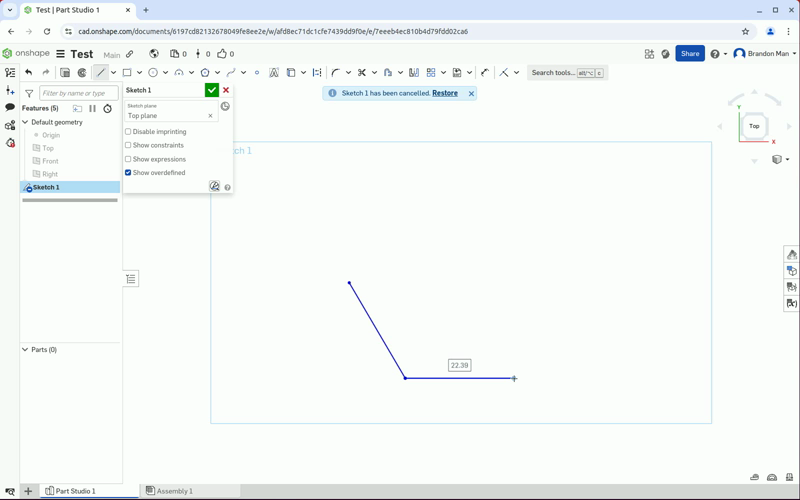
mouse_move(569, 282)
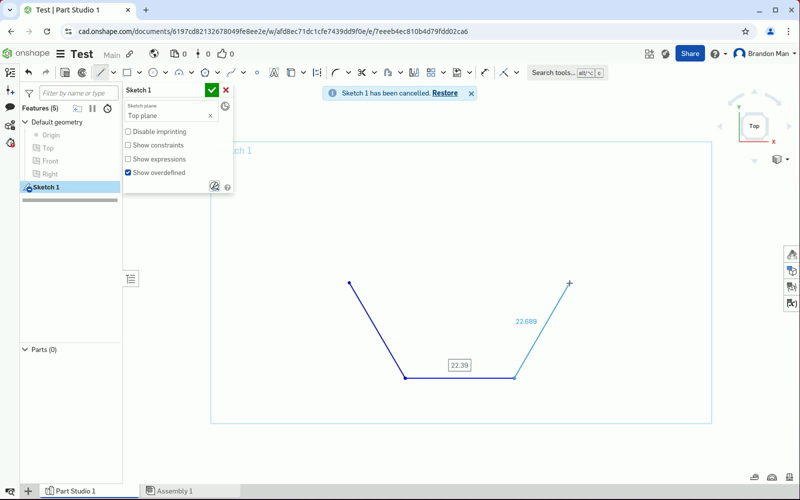
click(569, 282)
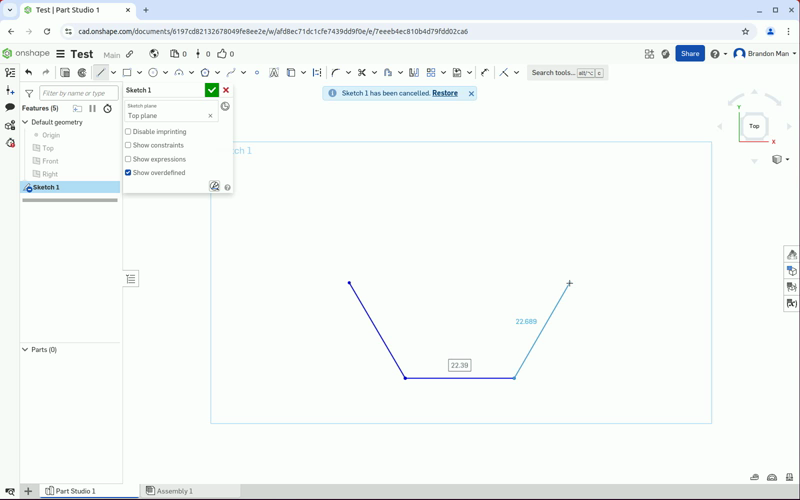
key_up(shift)
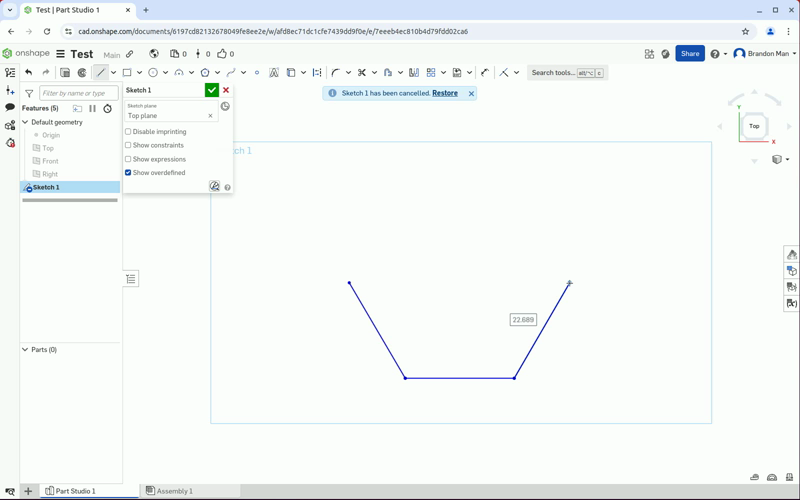
key_down(shift)
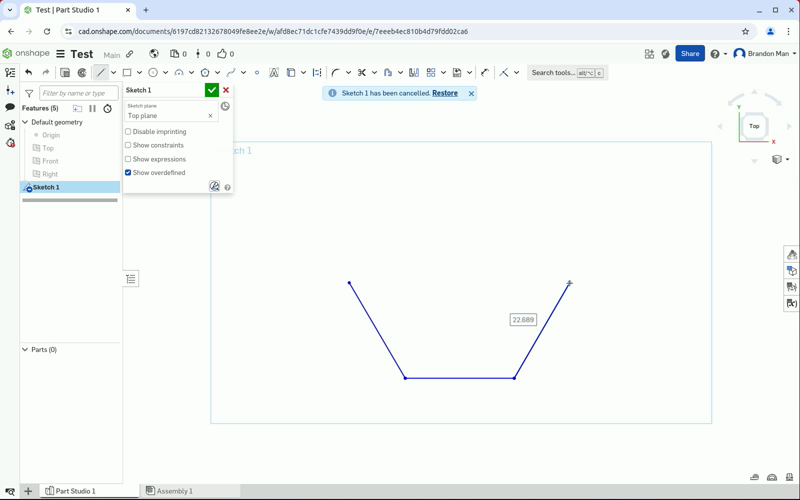
mouse_move(514, 187)
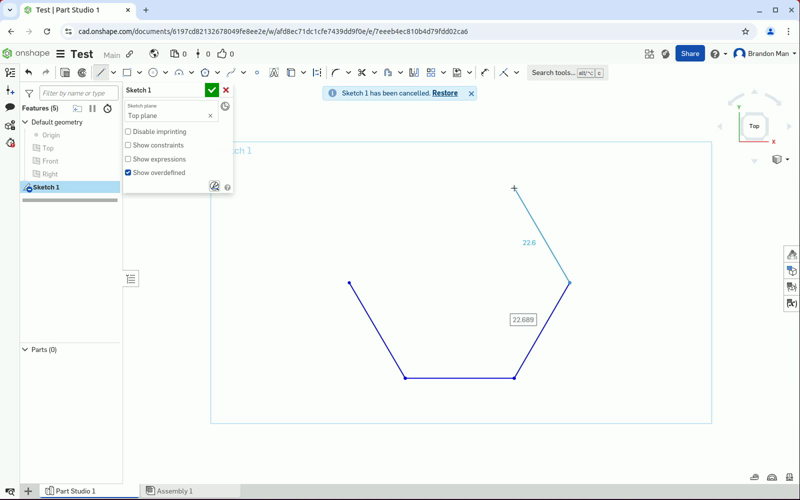
click(514, 187)
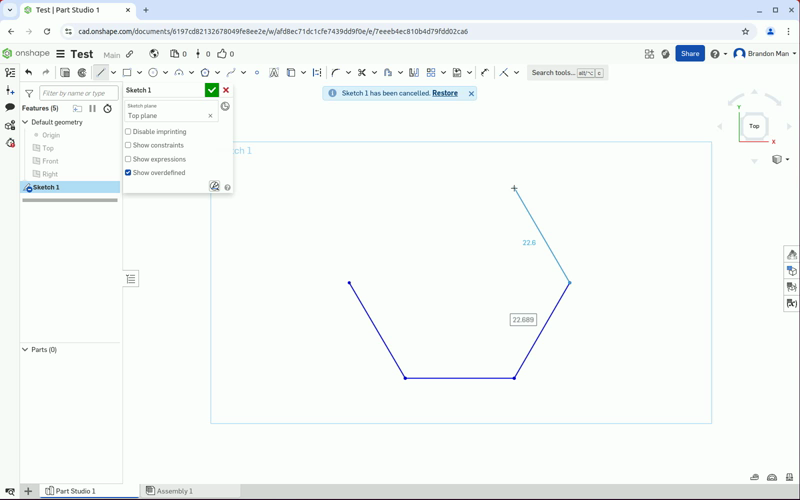
key_up(shift)
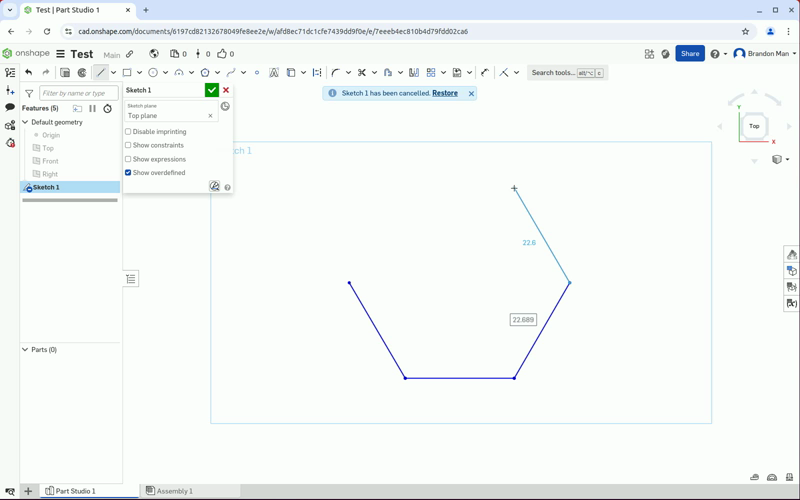
key_down(shift)
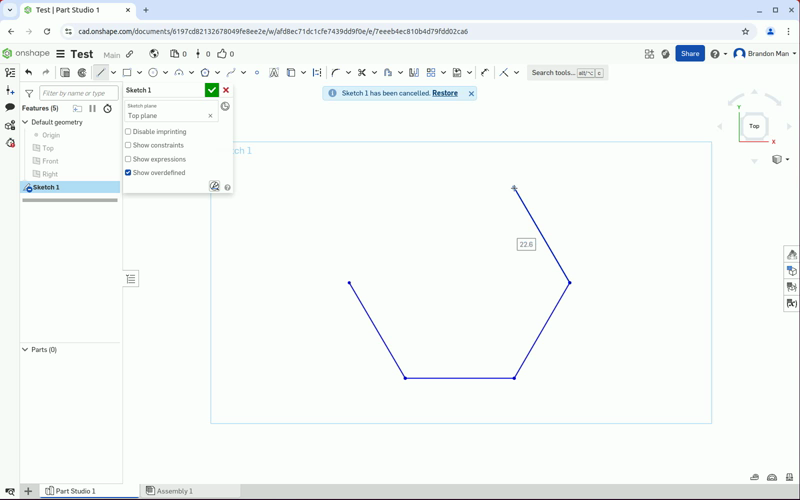
mouse_move(405, 187)
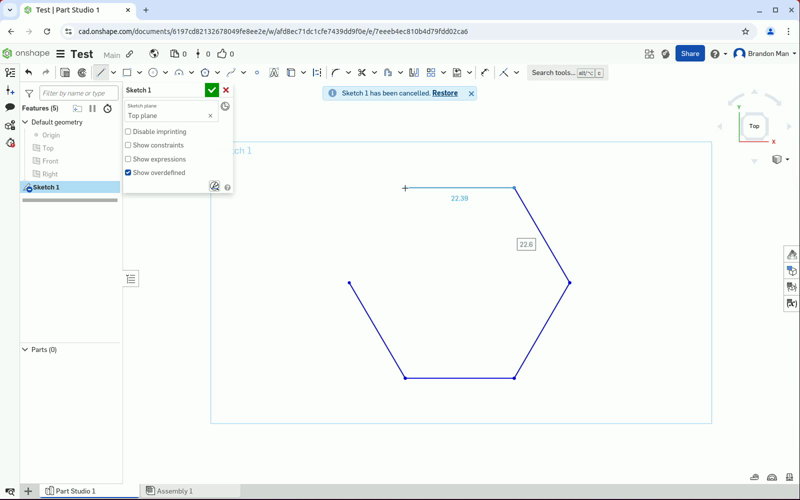
click(405, 187)
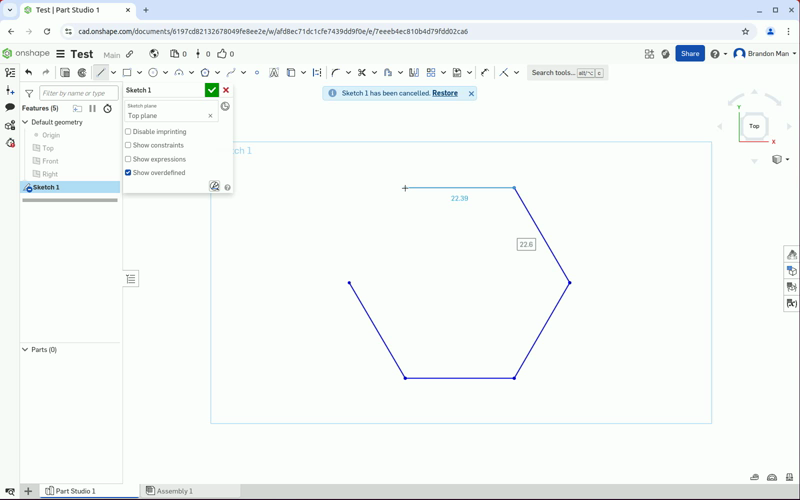
key_up(shift)
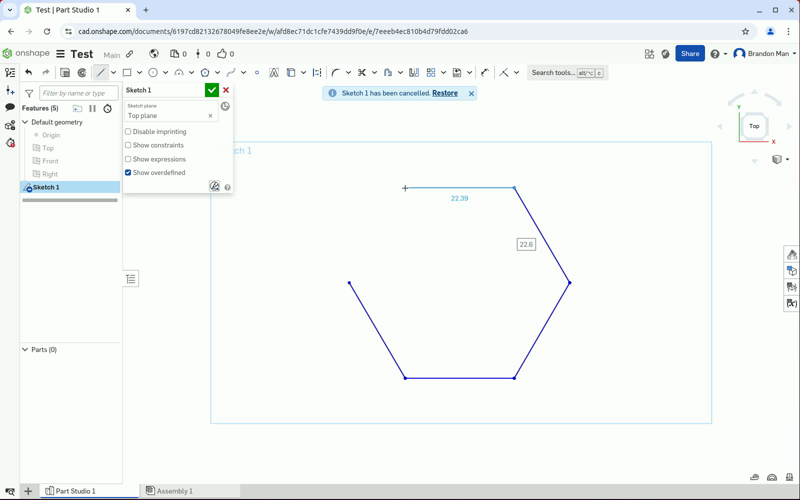
key_down(shift)
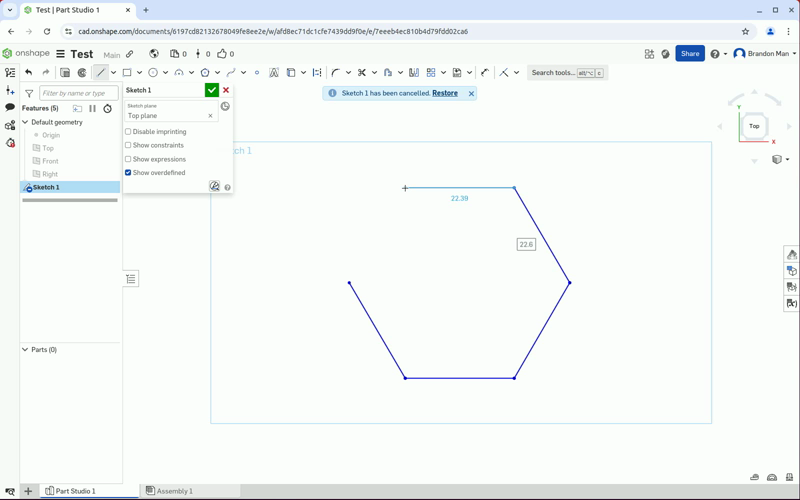
mouse_move(349, 282)
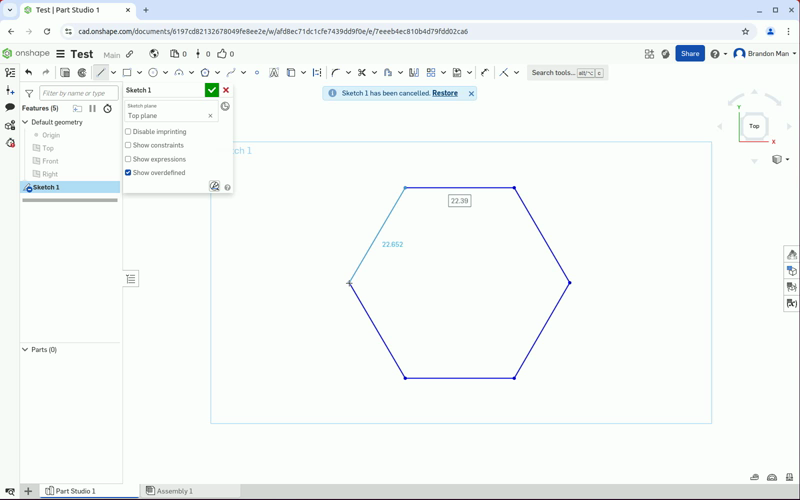
key_up(shift)
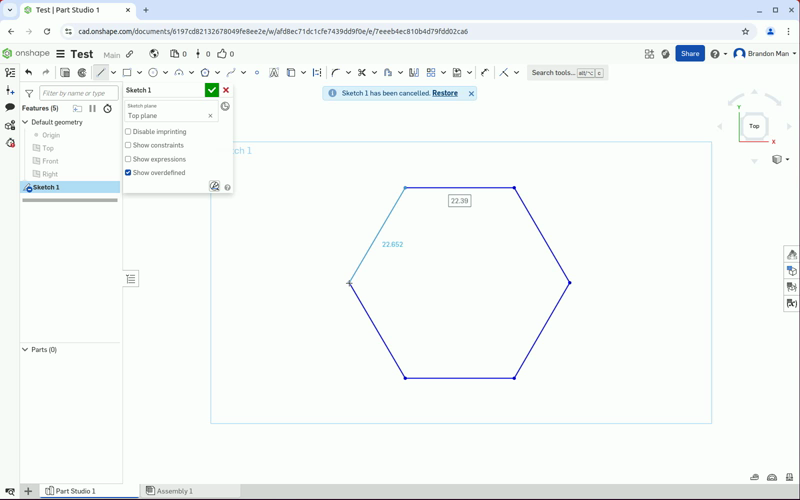
click(349, 282)
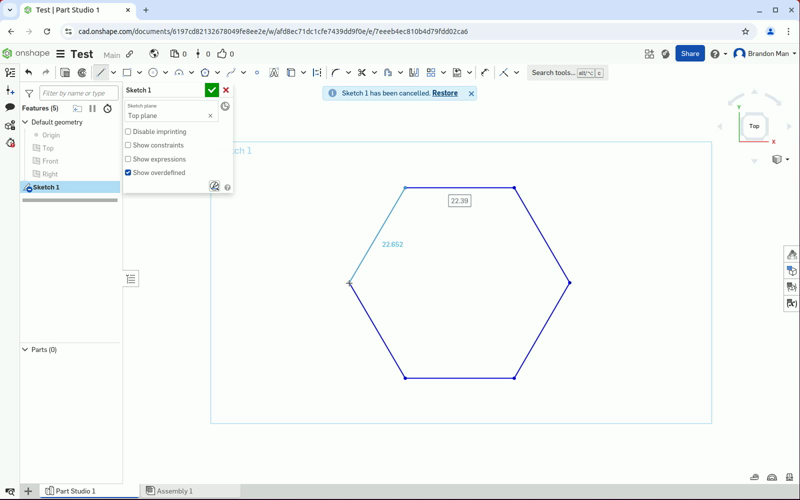
key(esc)
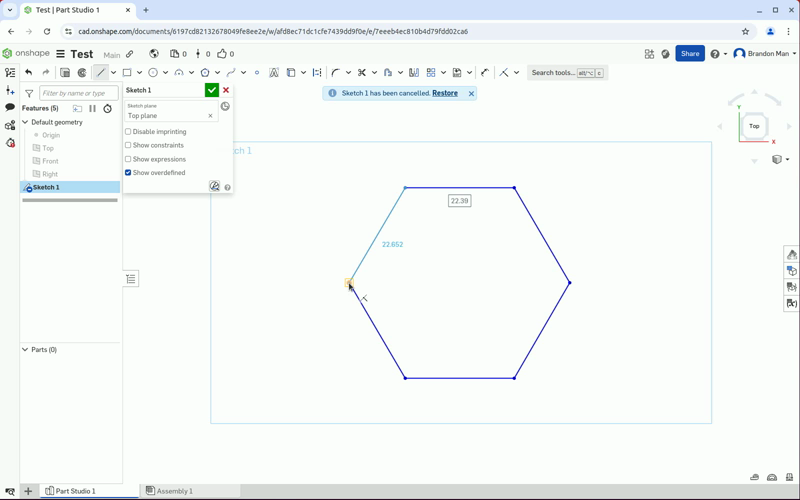
mouse_move(529, 266)
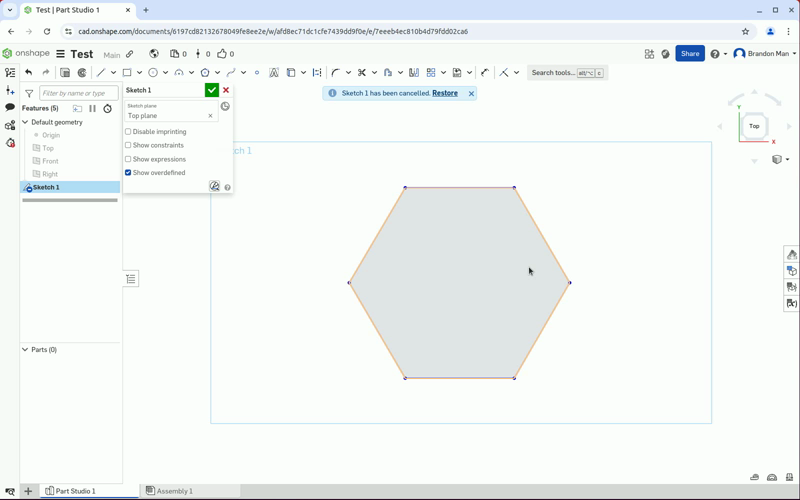
click(529, 266)
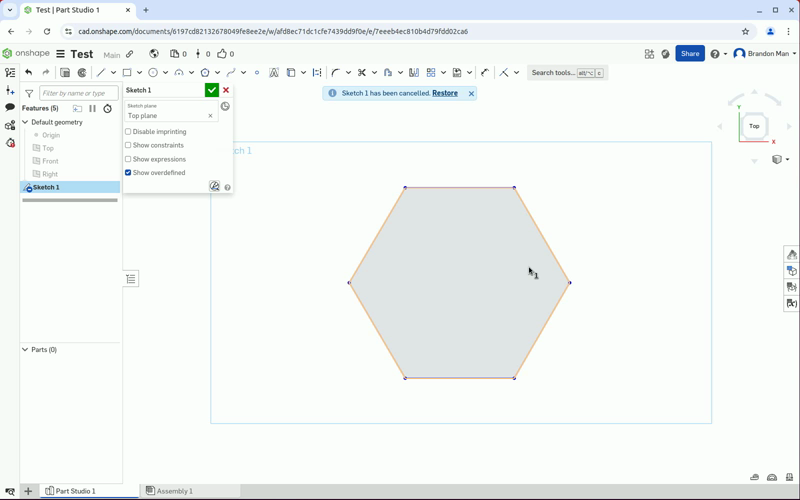
mouse_move(73, 352)
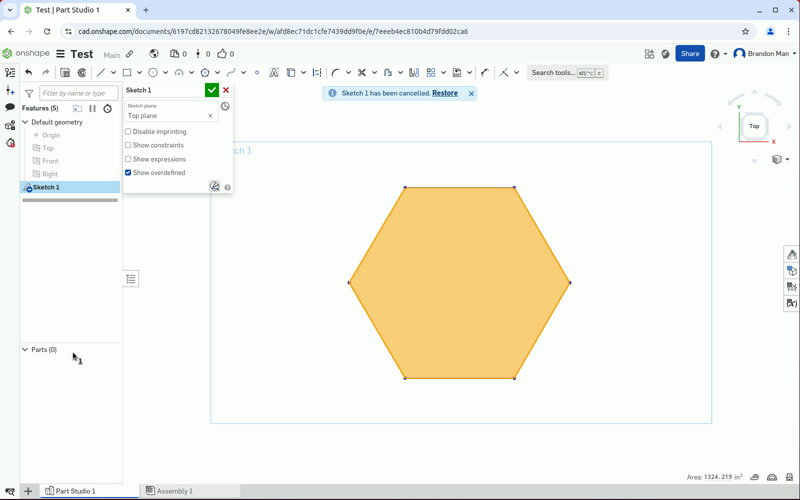
key(shift+y)
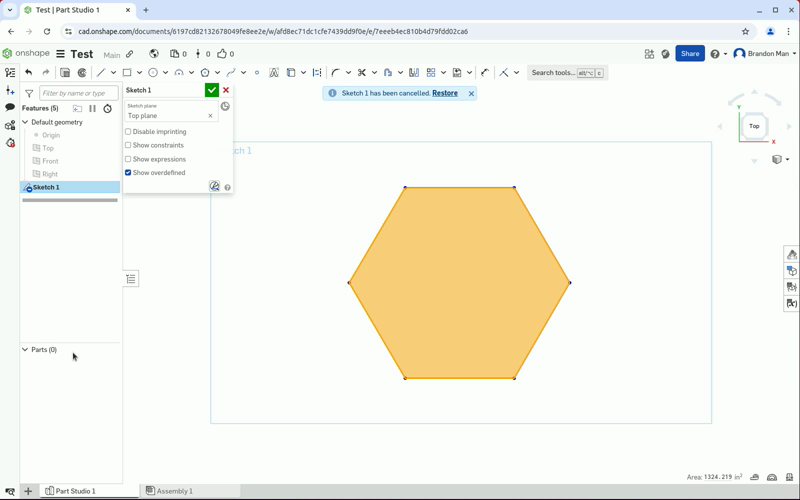
key(shift+e)
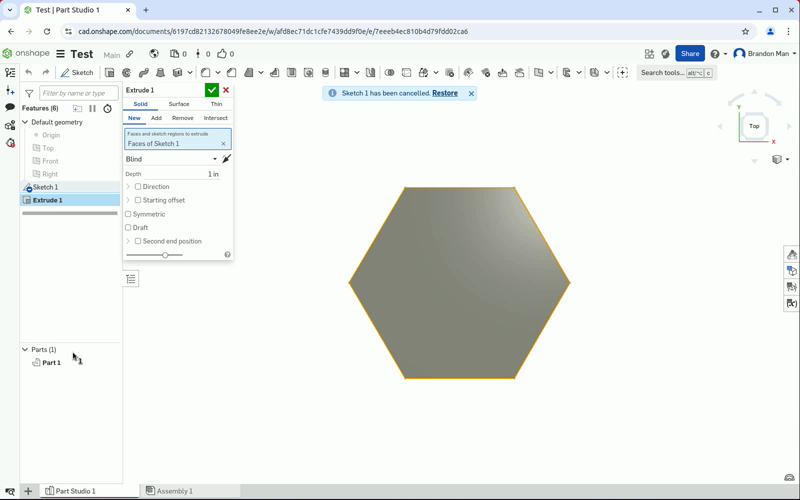
mouse_move(143, 106)
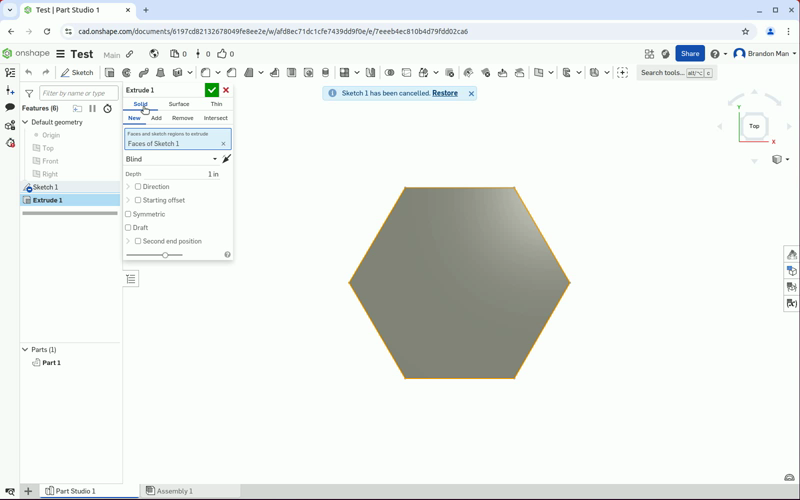
click(143, 106)
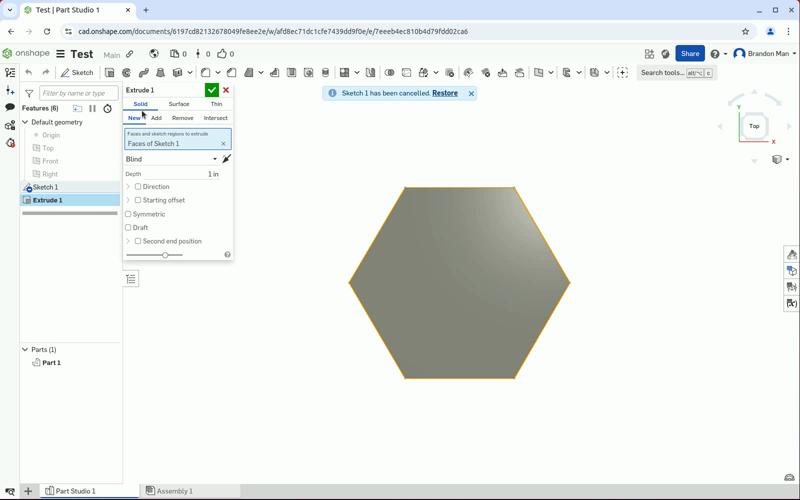
mouse_move(137, 120)
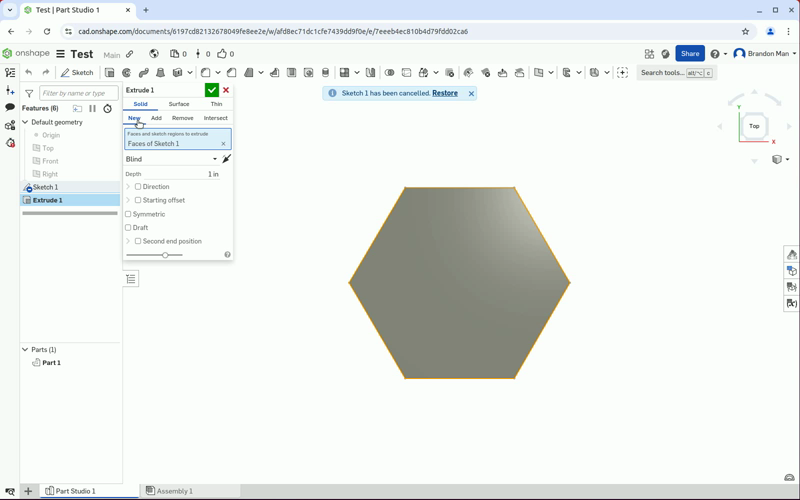
click(137, 120)
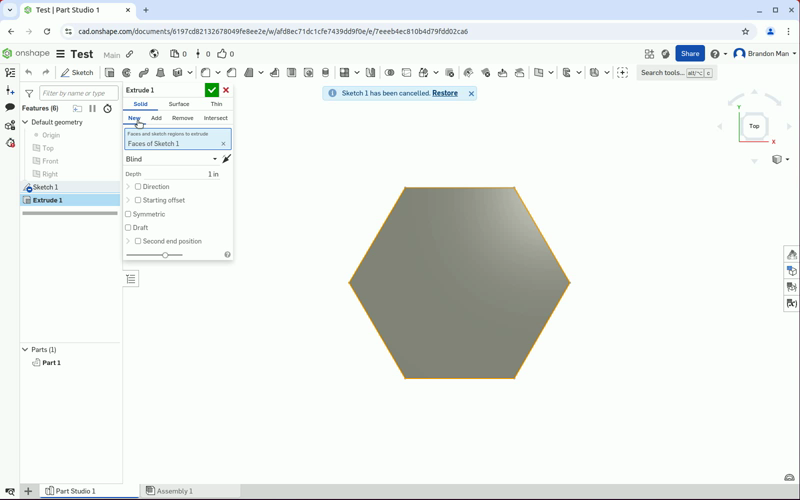
key(tab, 4)
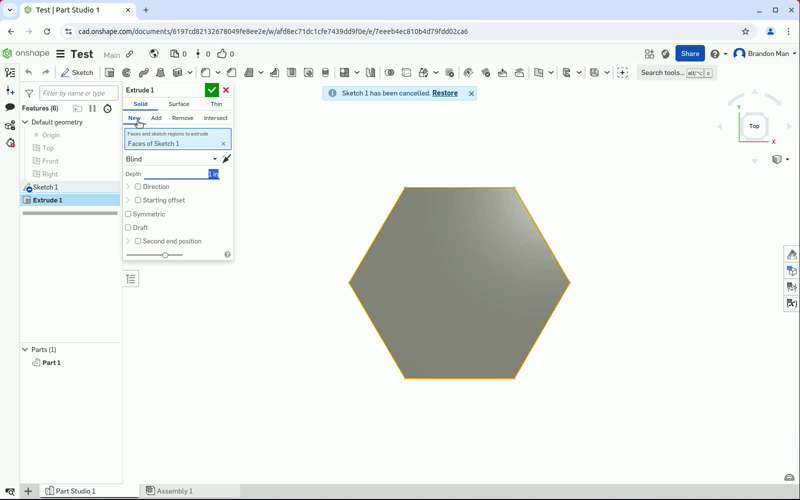
text(15.405)
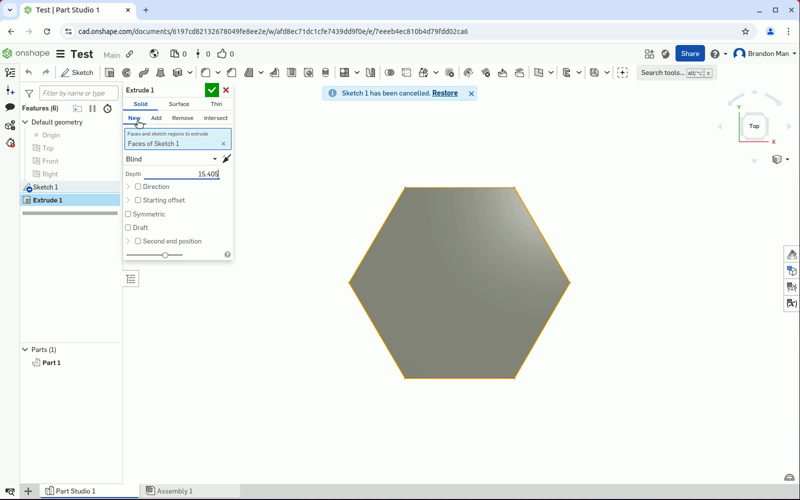
key(enter)
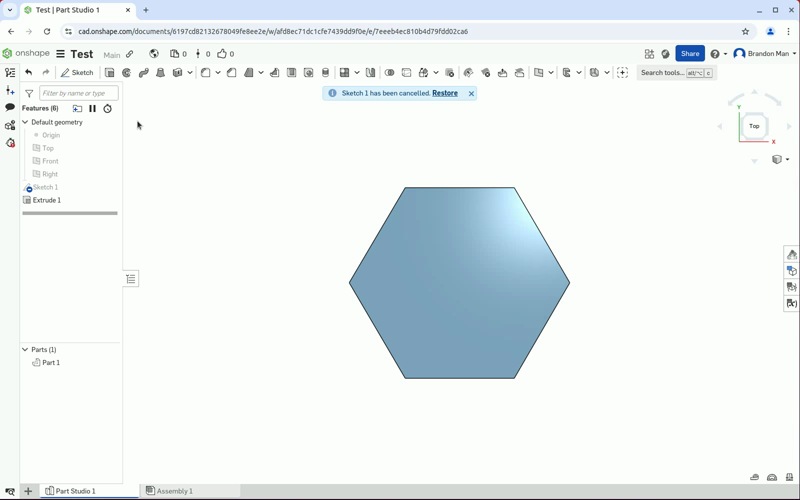
key(shift+h)
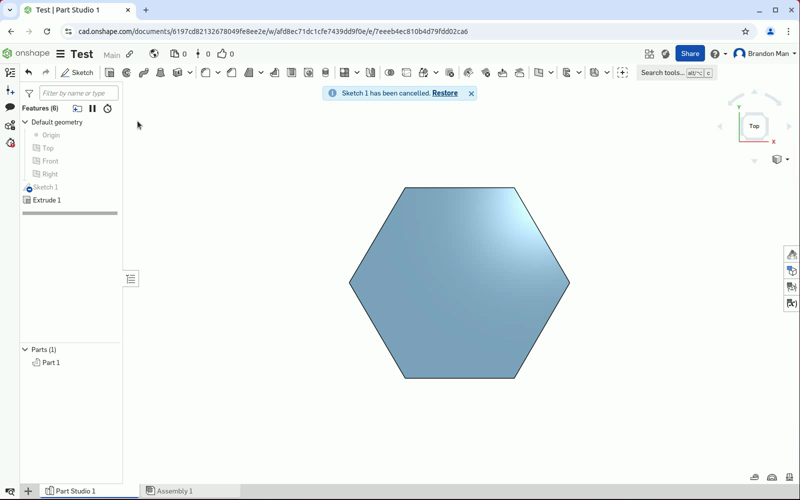
key(shift+h)
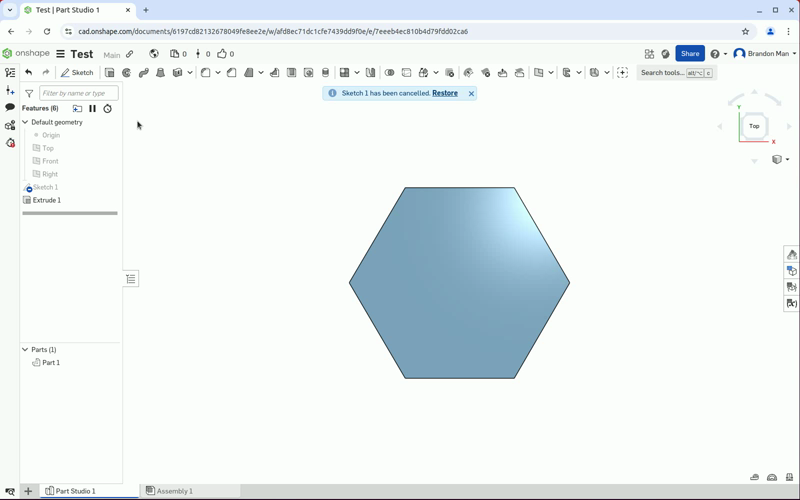
mouse_move(73, 189)
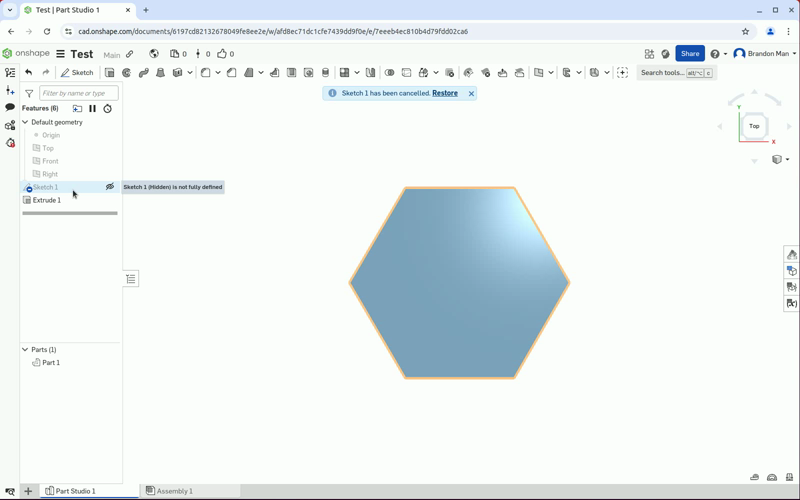
click(73, 189)
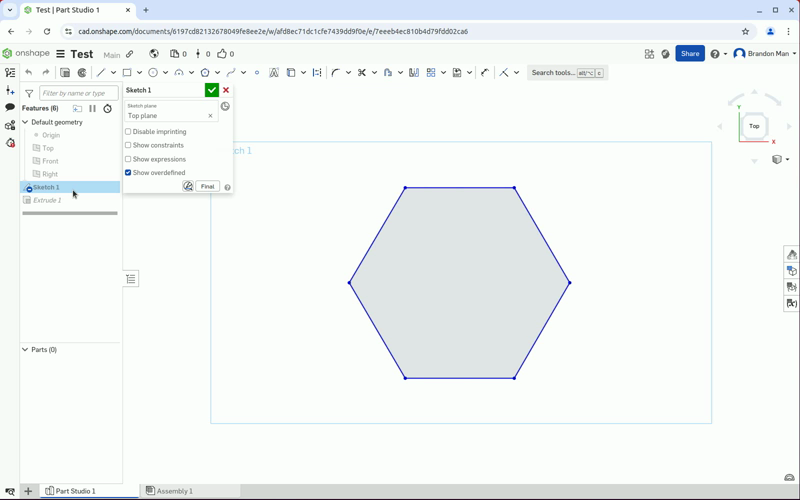
mouse_move(229, 92)
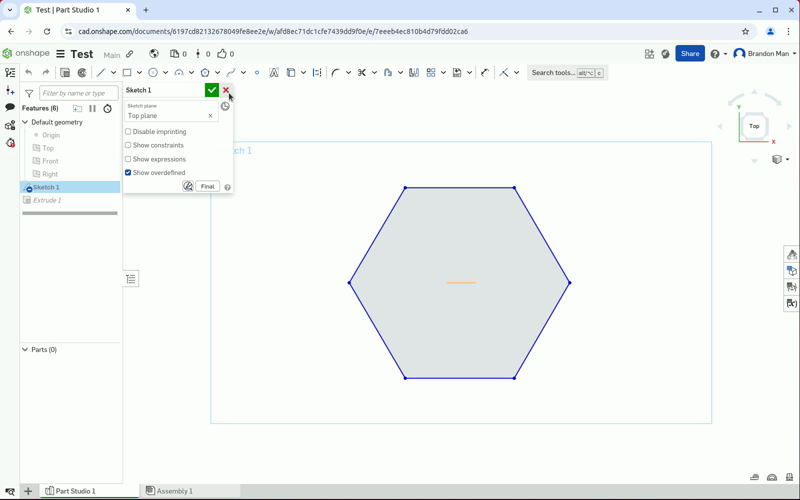
click(229, 92)
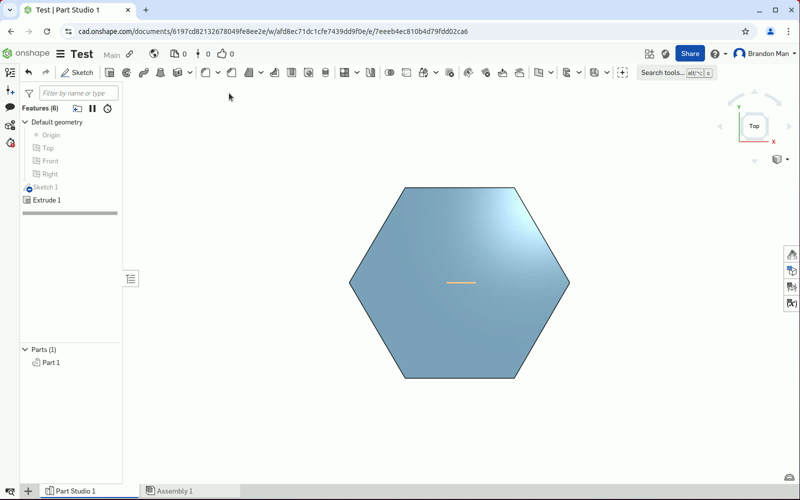
mouse_move(541, 75)
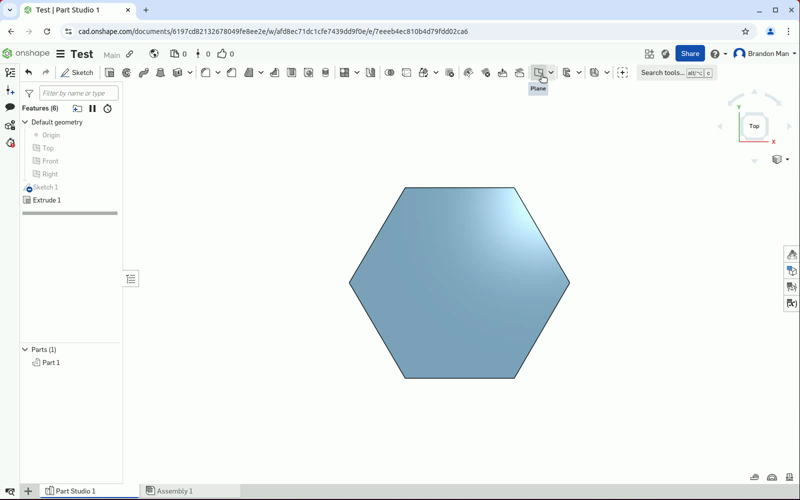
click(541, 75)
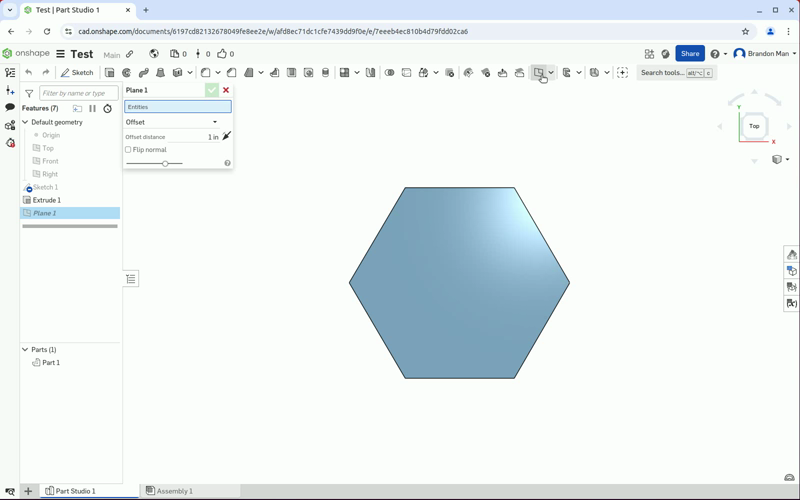
mouse_move(73, 150)
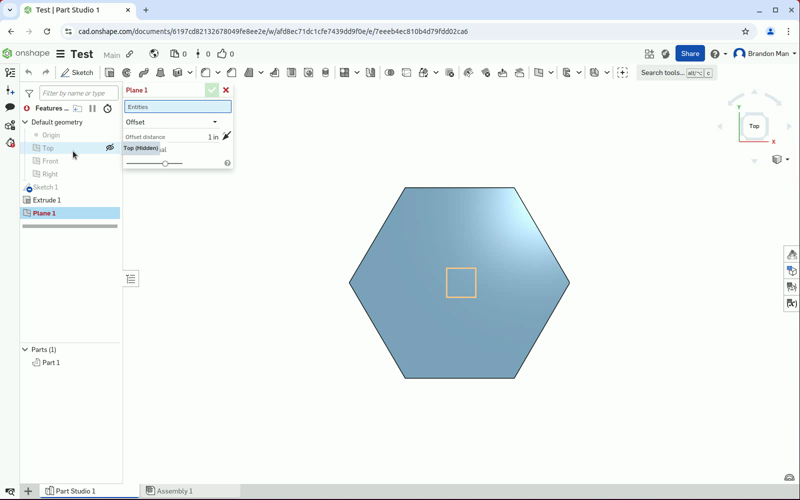
click(73, 150)
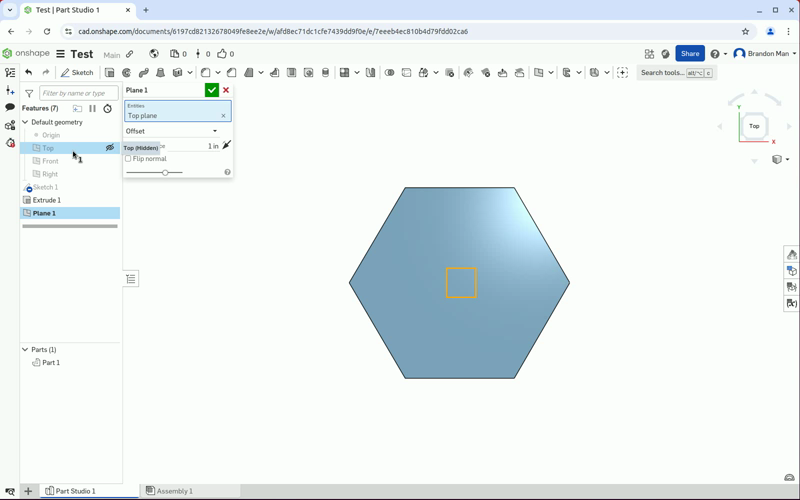
key(tab, 2)
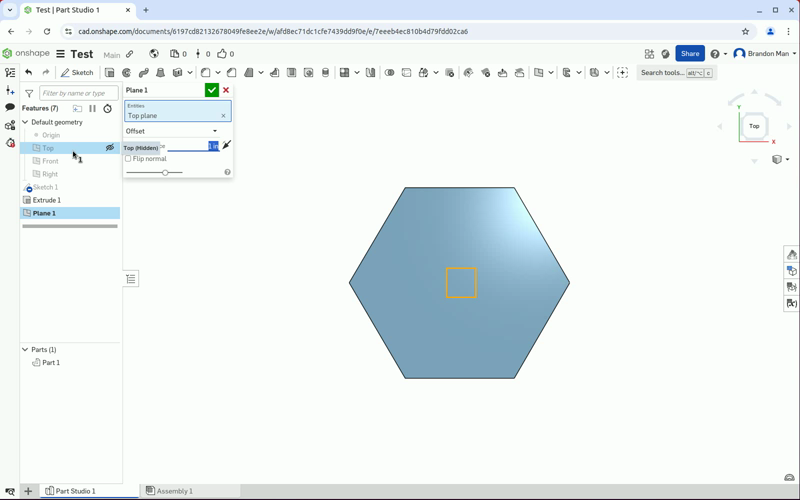
text(15.405)
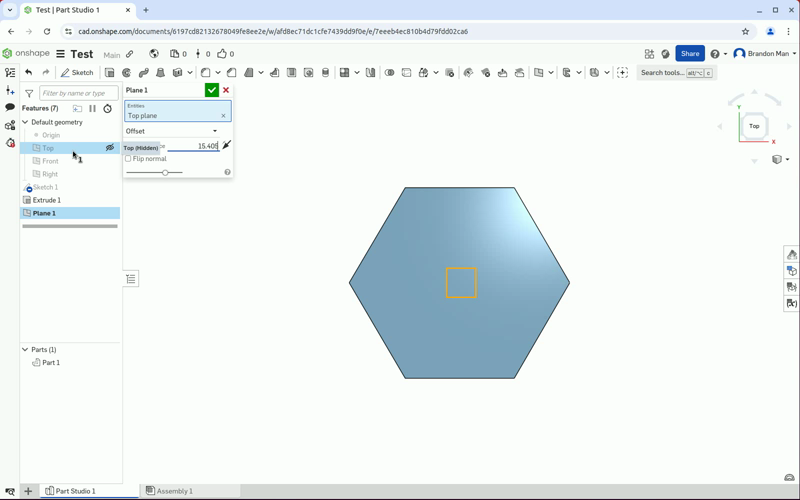
key(enter, 2)
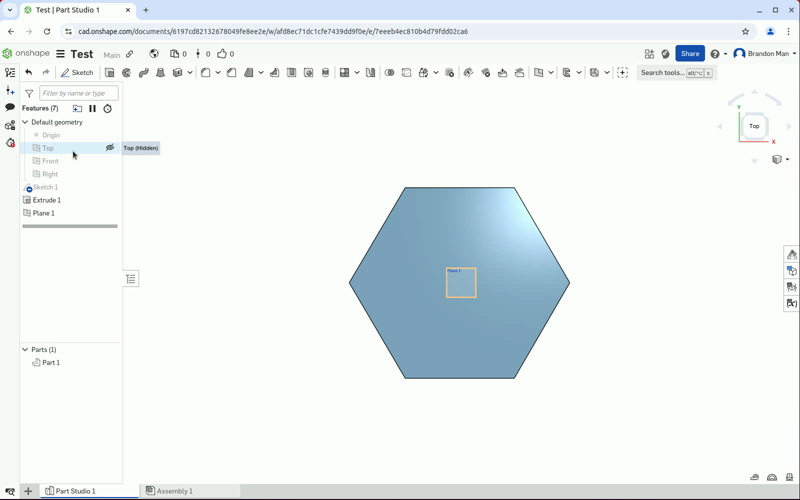
key(shift+s)
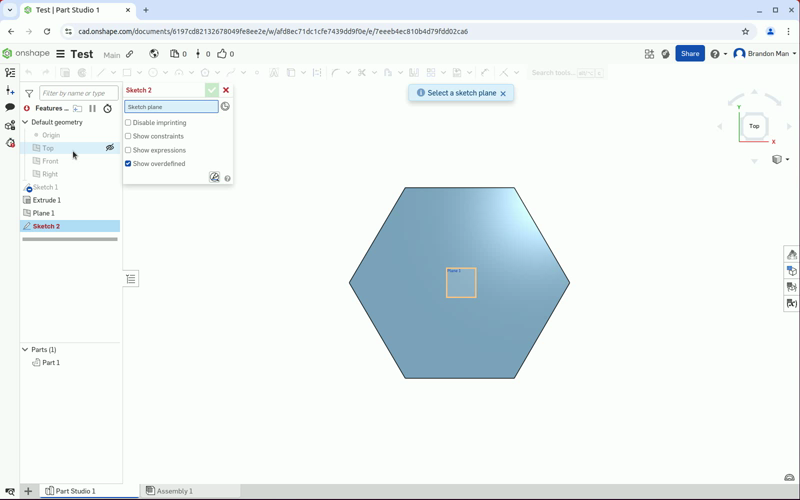
mouse_move(73, 215)
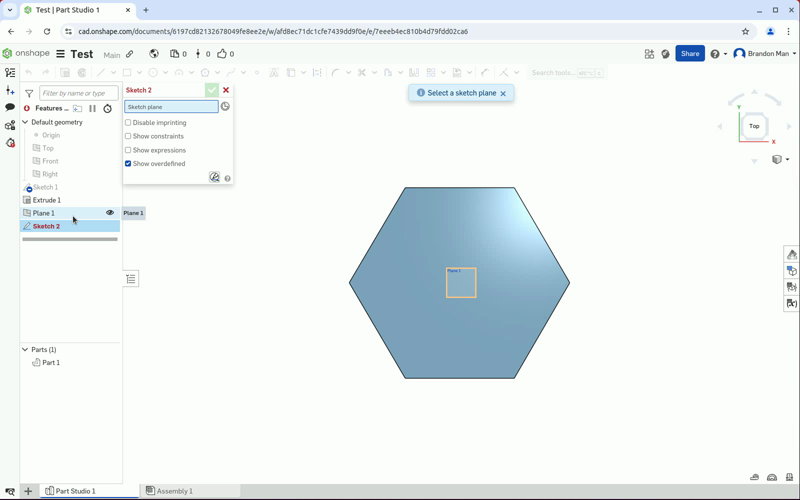
click(73, 215)
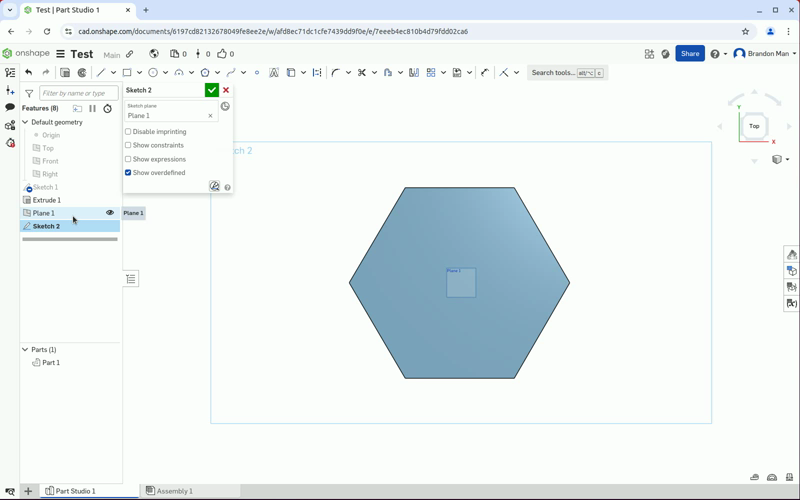
mouse_move(73, 352)
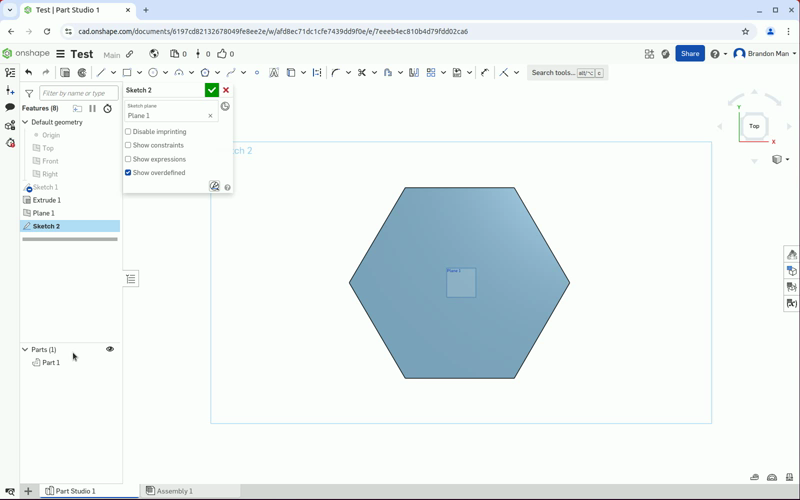
key(y)
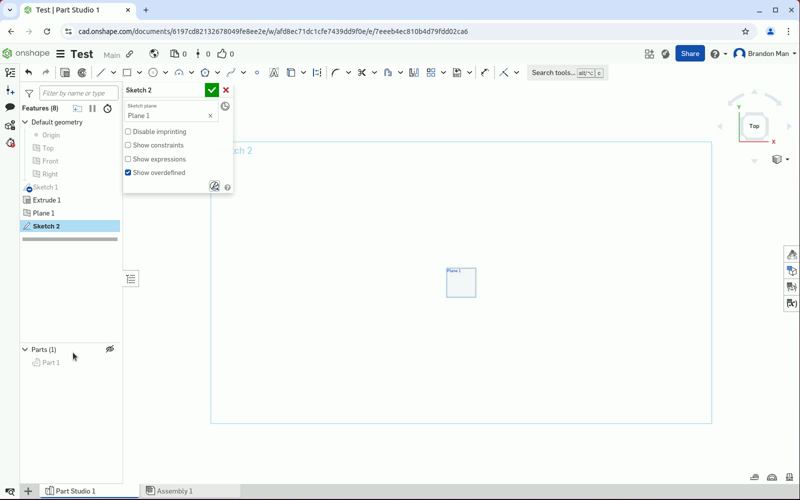
key(c)
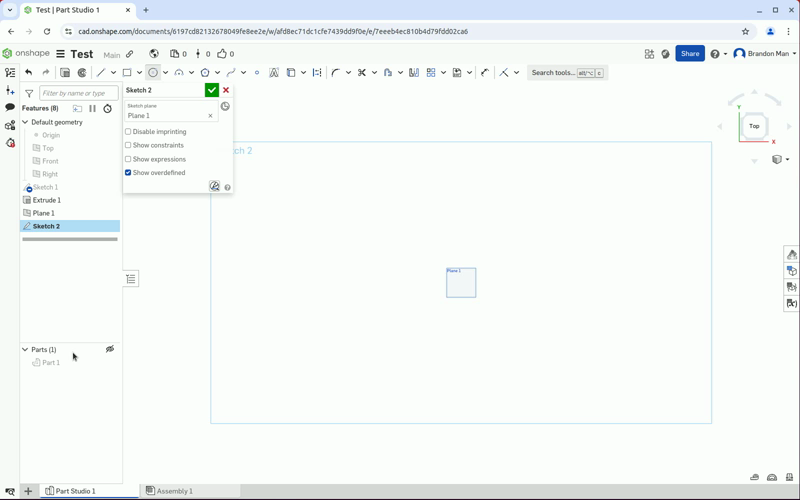
key_down(shift)
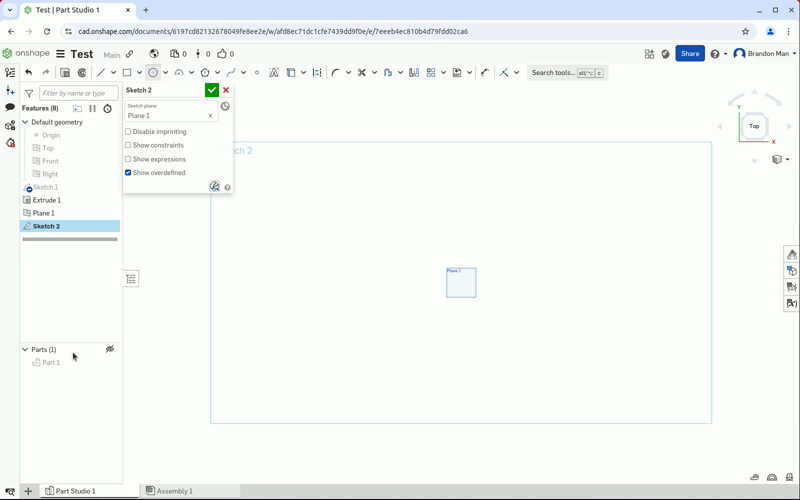
mouse_move(461, 282)
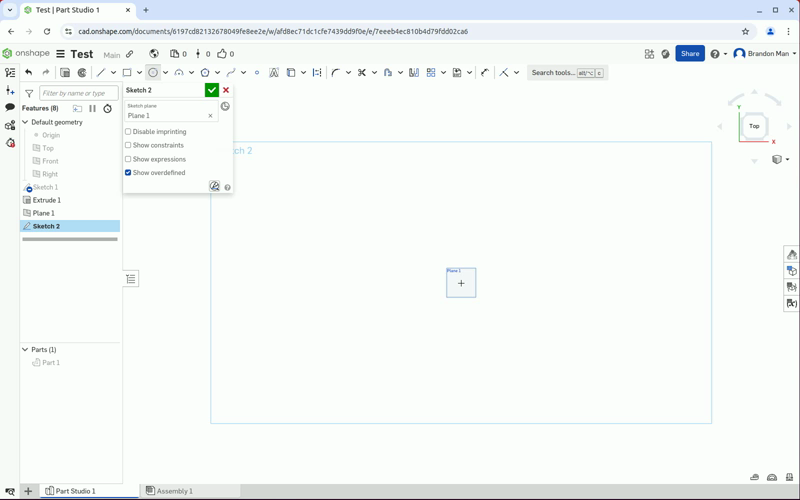
click(461, 282)
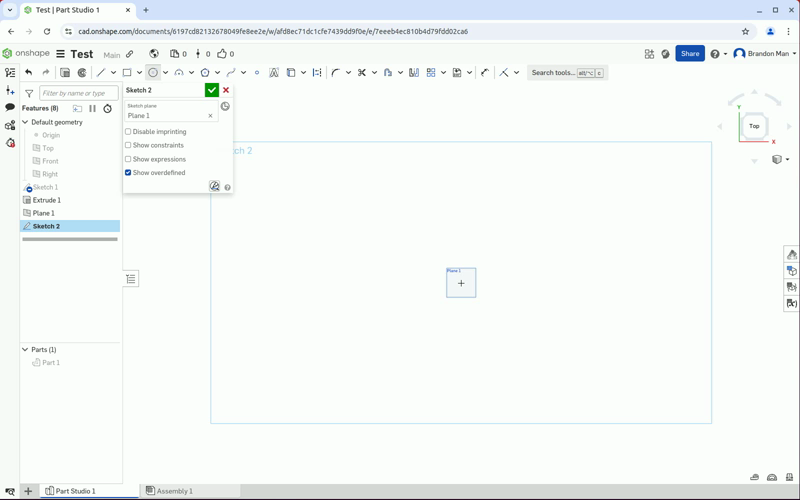
key_up(shift)
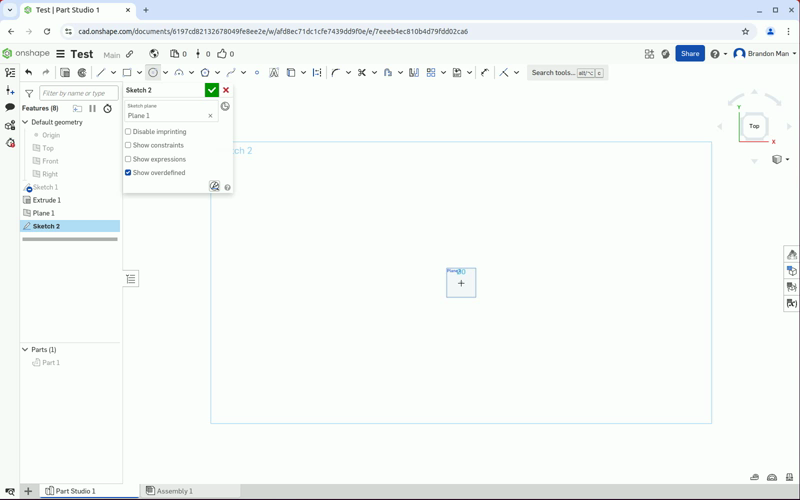
mouse_move(552, 282)
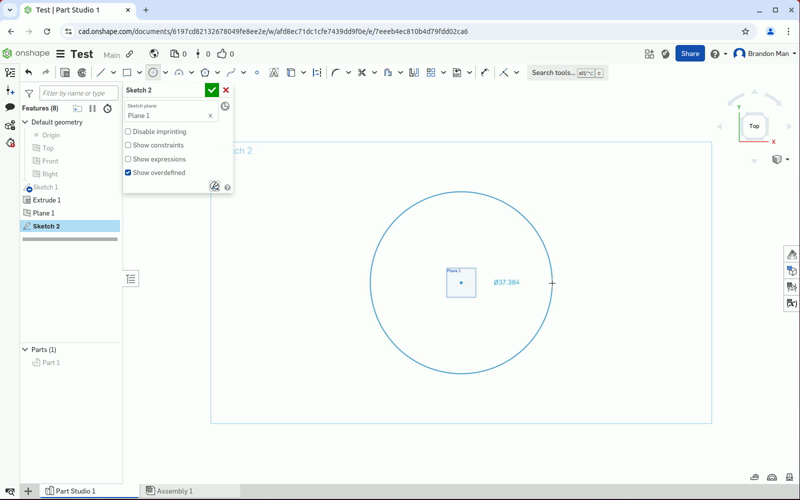
click(552, 282)
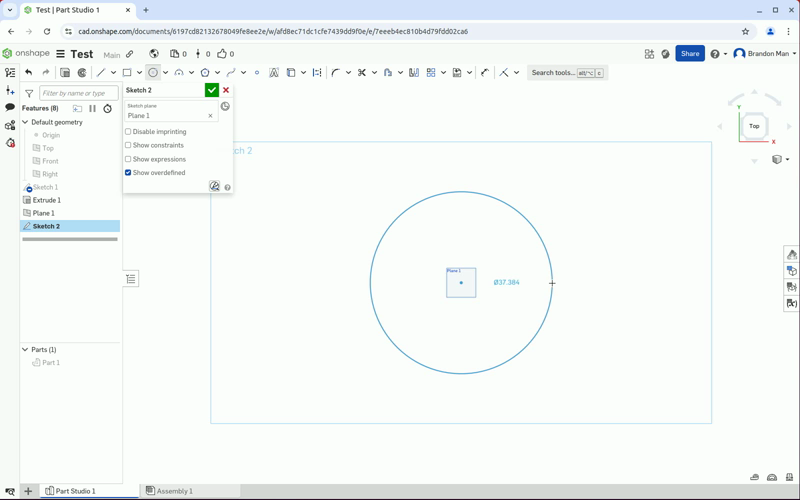
key(esc)
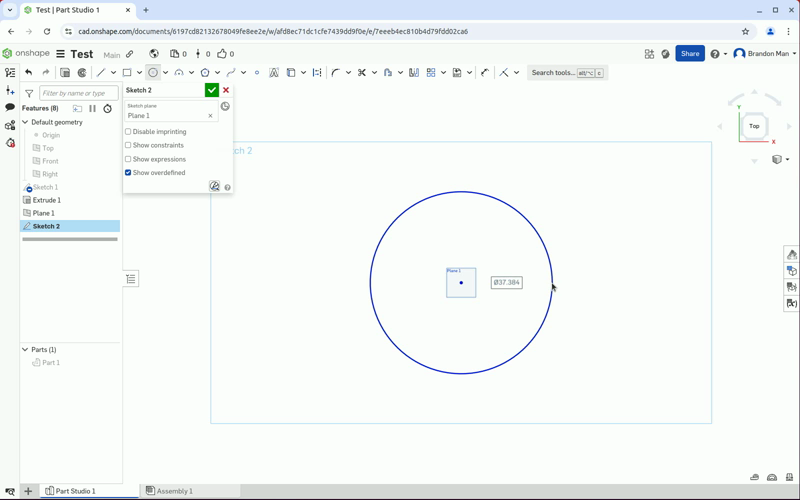
mouse_move(503, 269)
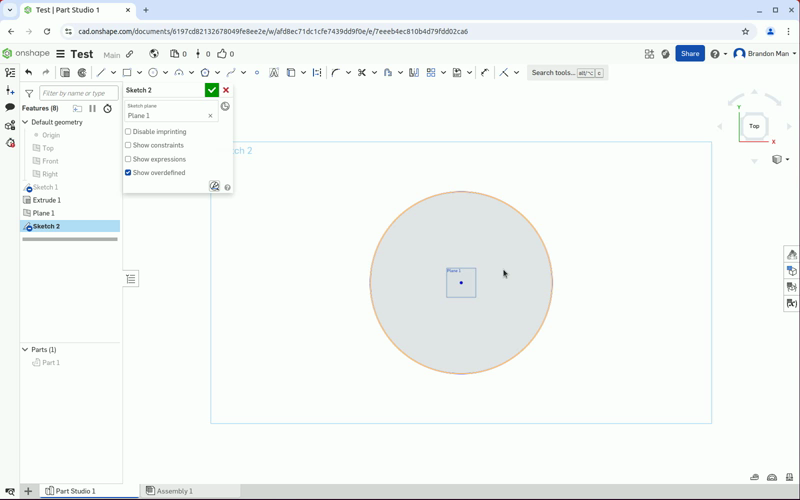
click(503, 269)
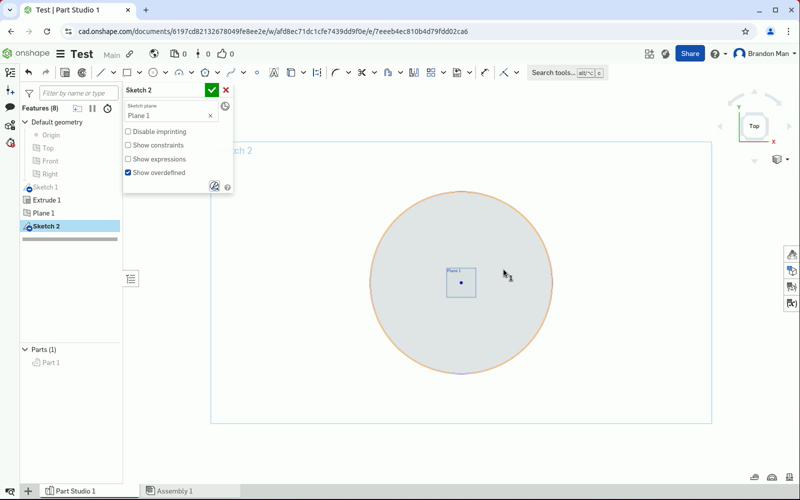
mouse_move(73, 352)
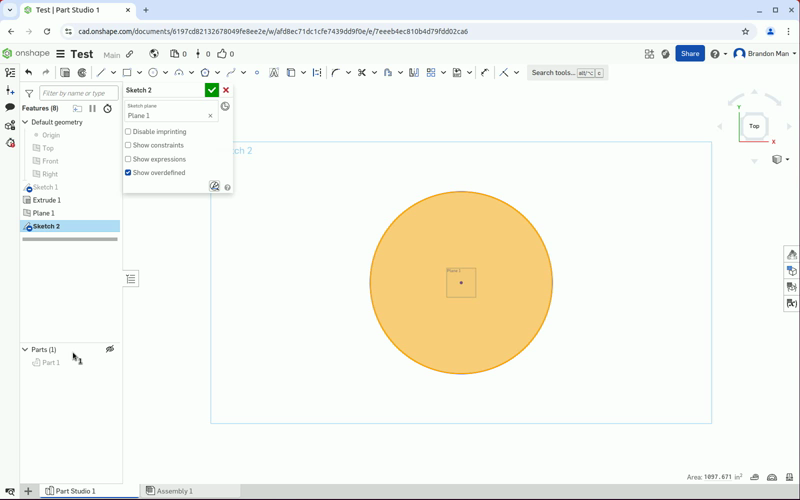
key(shift+y)
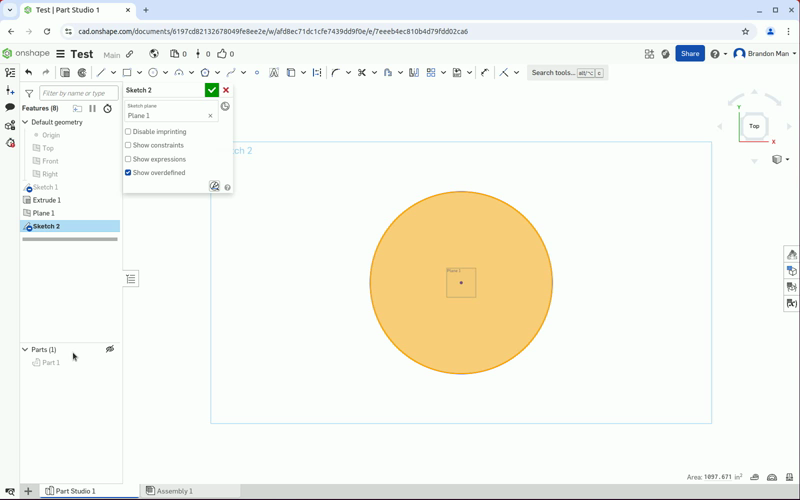
key(shift+e)
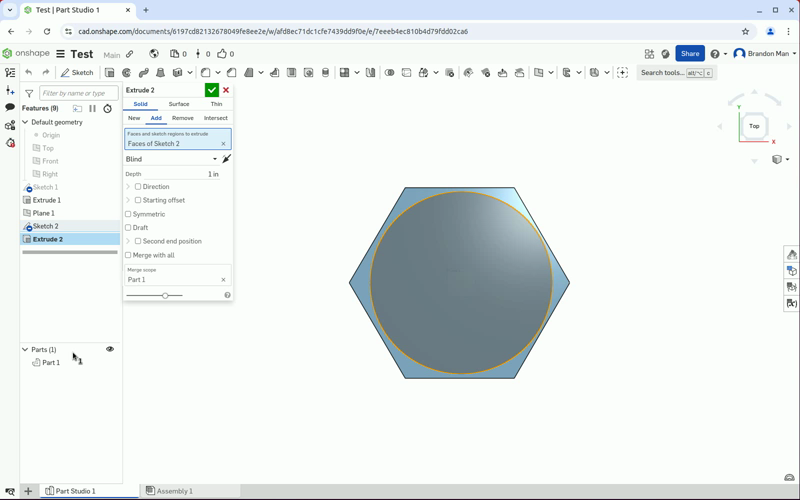
mouse_move(143, 106)
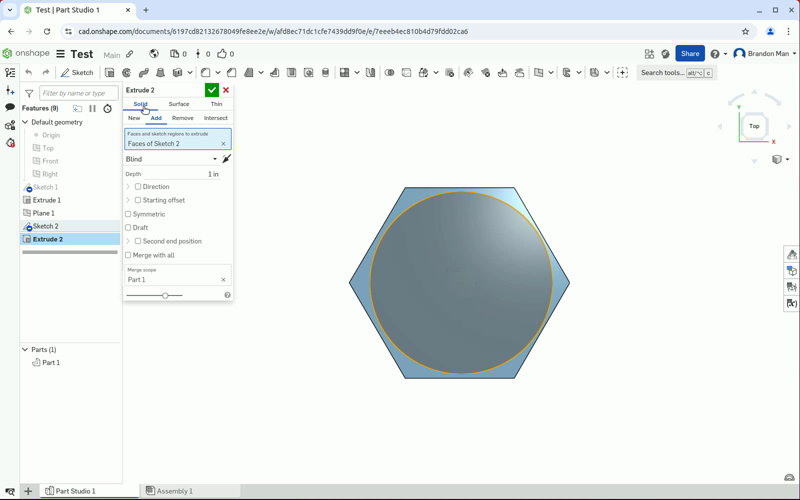
click(143, 106)
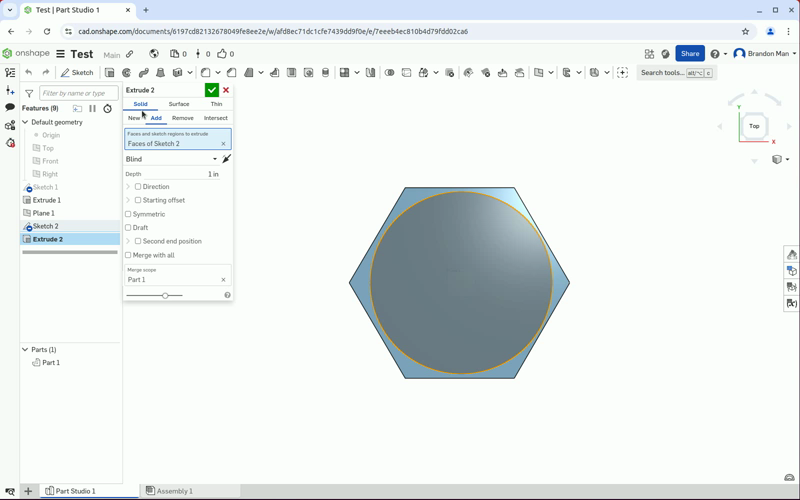
mouse_move(137, 120)
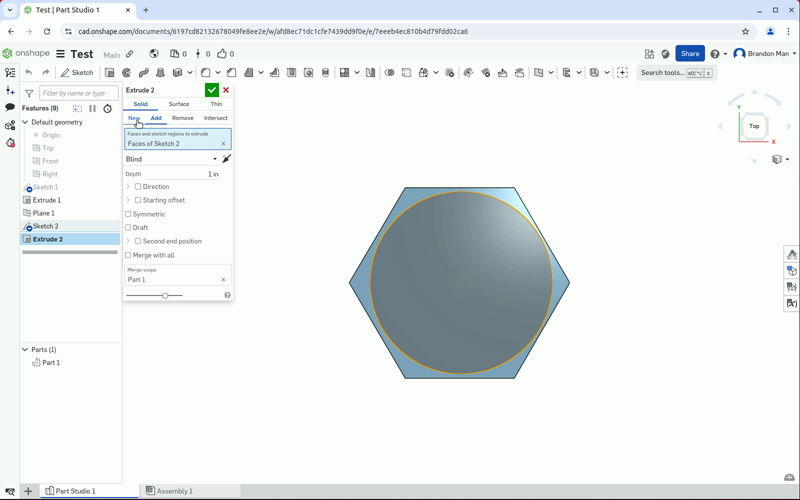
click(137, 120)
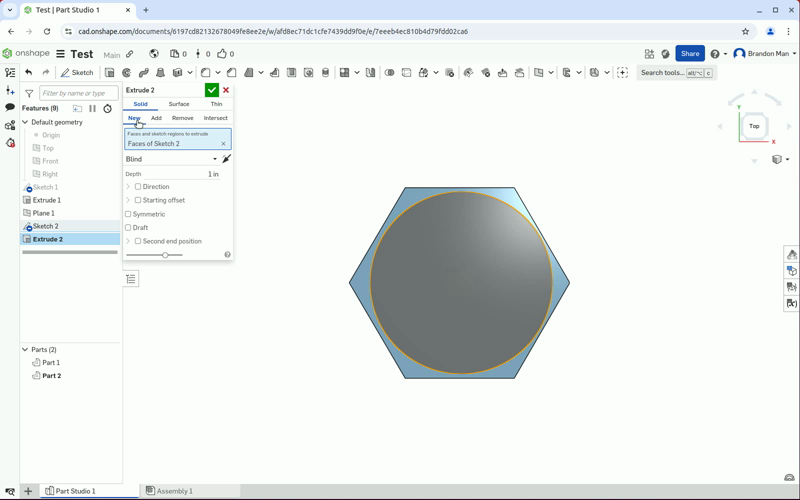
key(tab, 4)
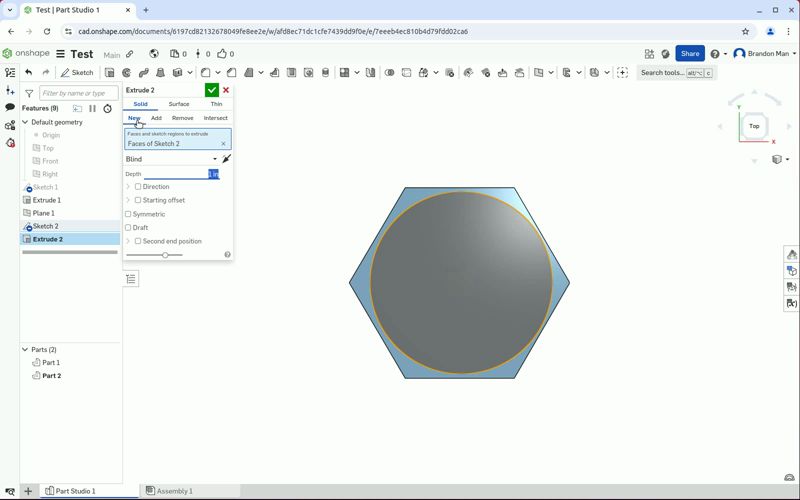
text(7.703)
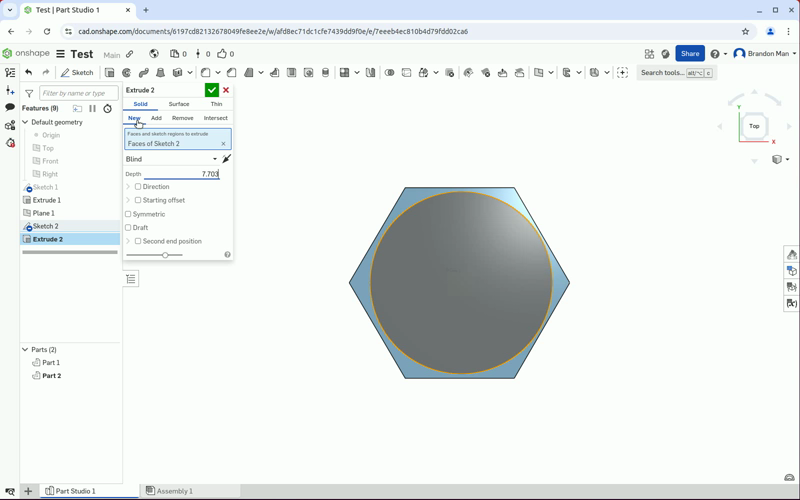
key(enter)
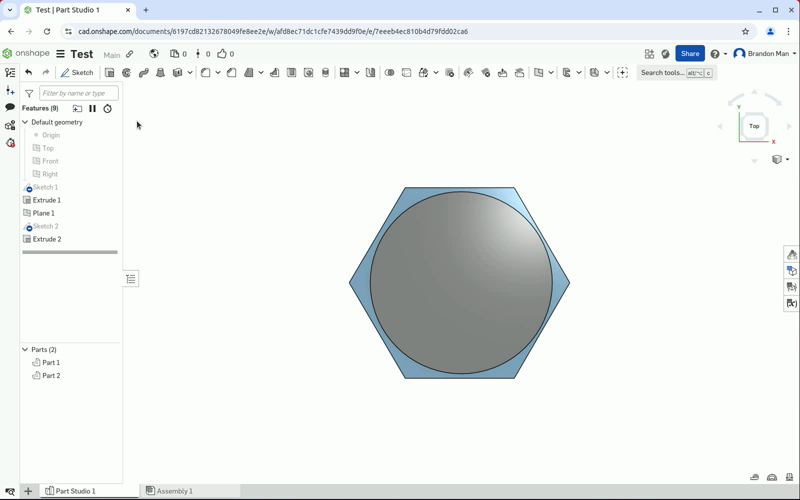
key(shift+h)
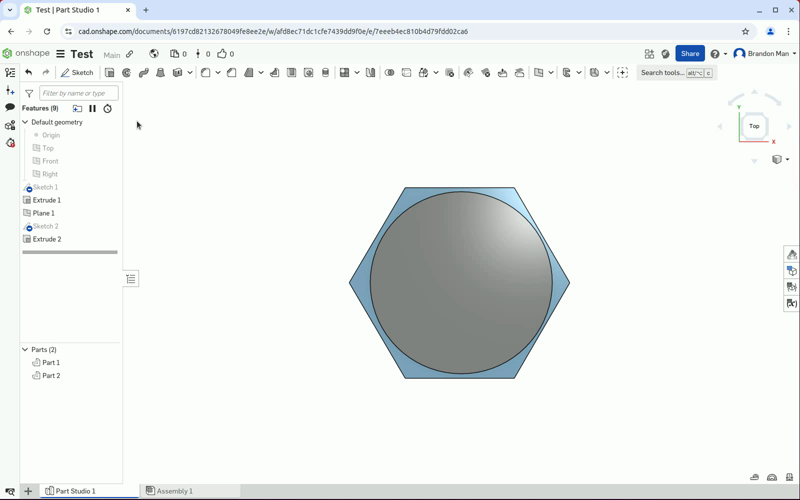
key(shift+h)
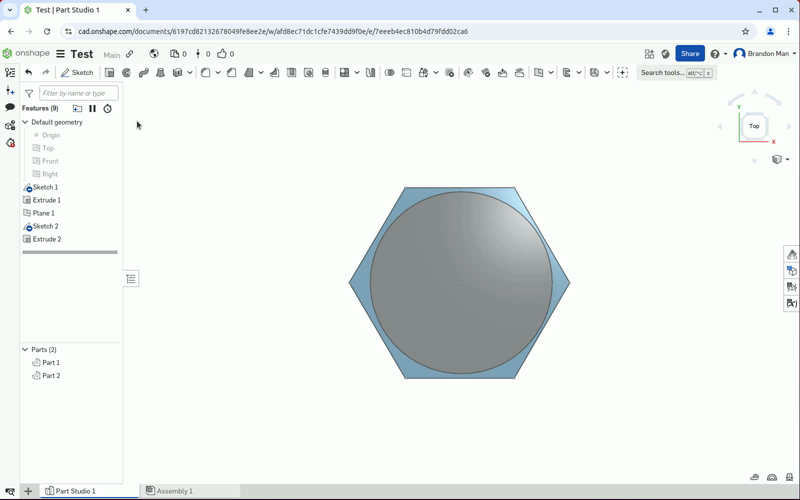
key(shift+7)
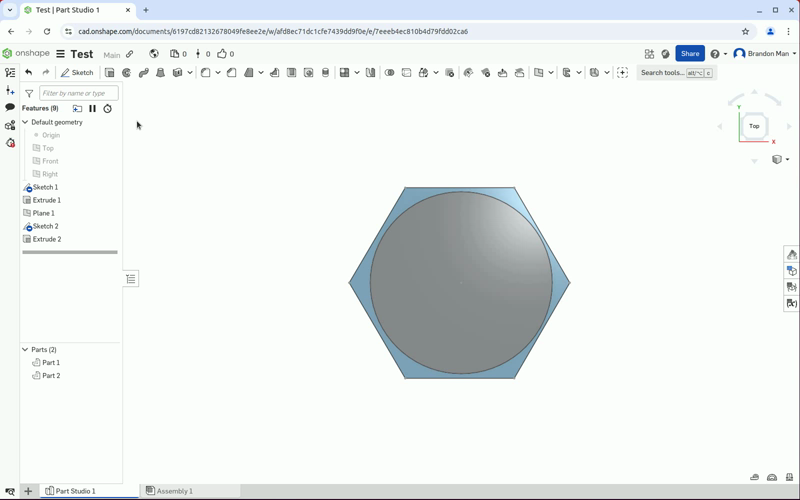
key(up, 3)
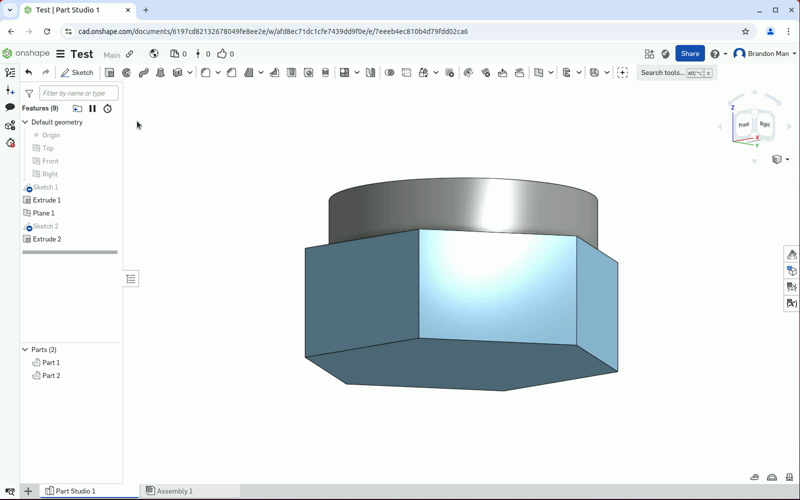
key(left, 3)
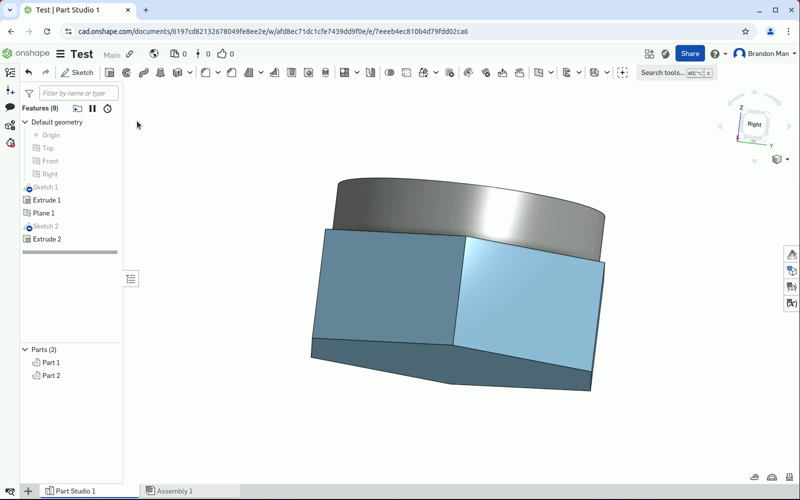
key(right, 3)
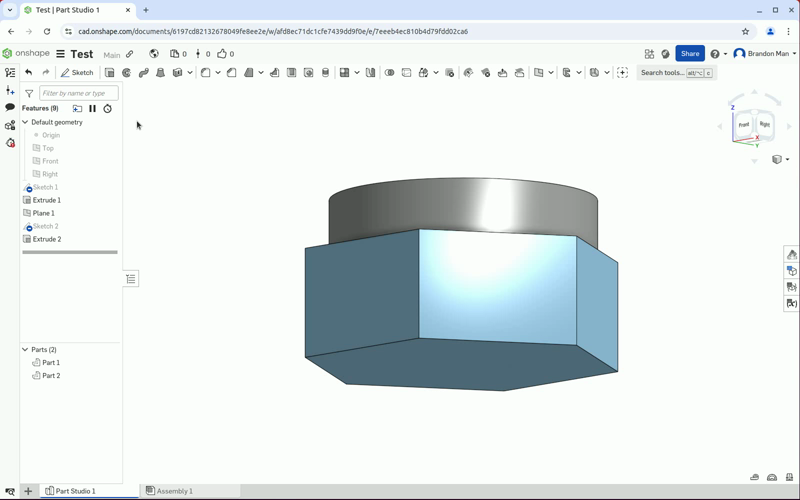
key(down, 3)
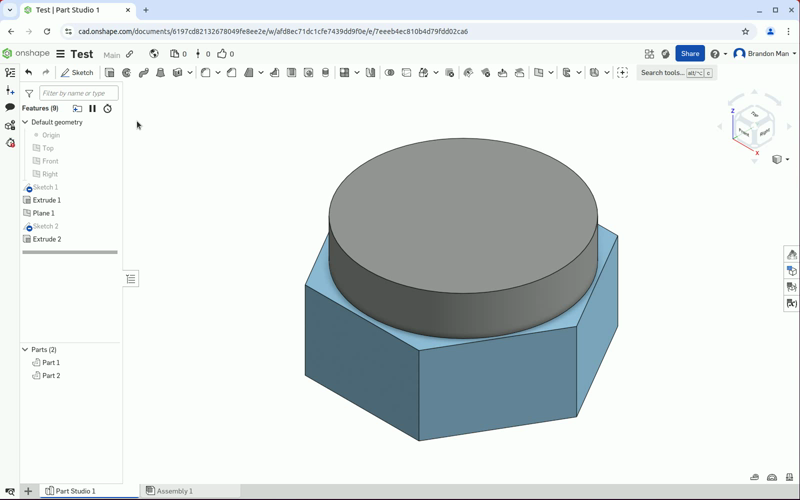
mouse_move(73, 189)
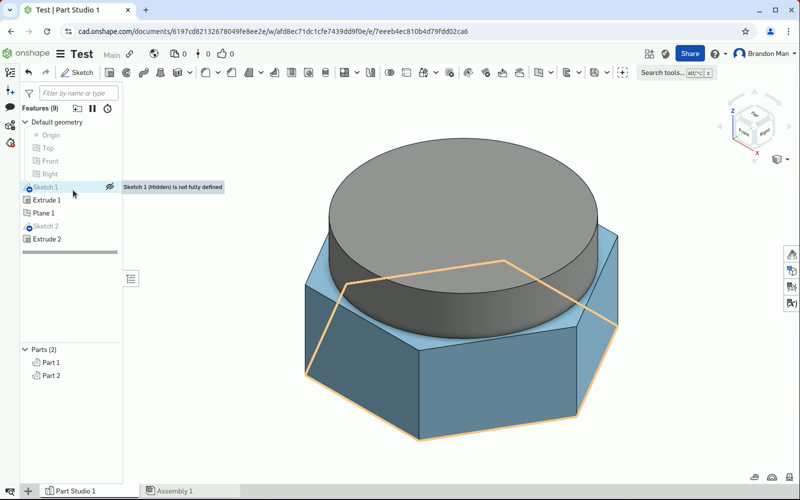
click(73, 189)